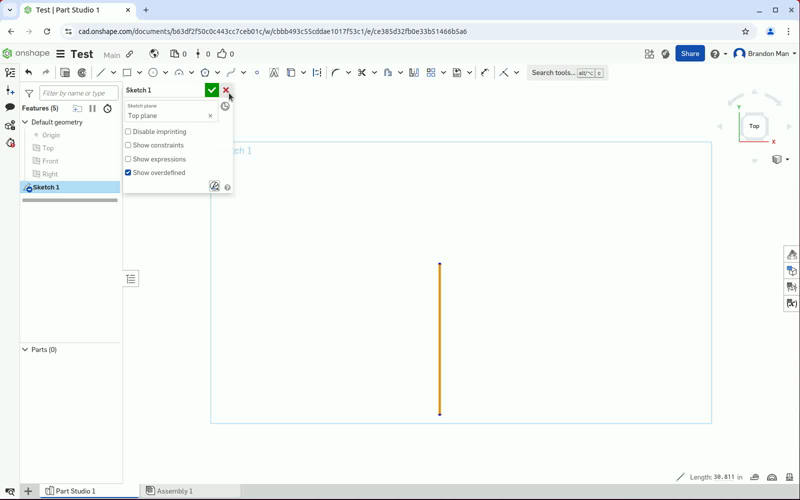
key(shift+h)
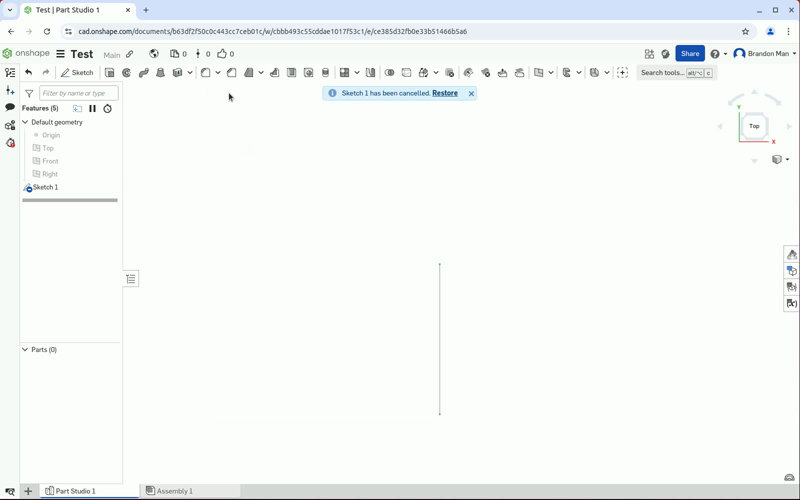
key(shift+s)
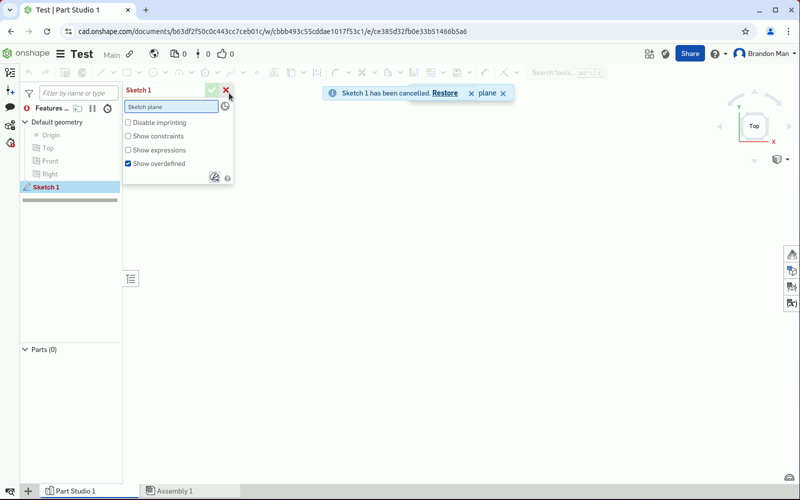
mouse_move(73, 150)
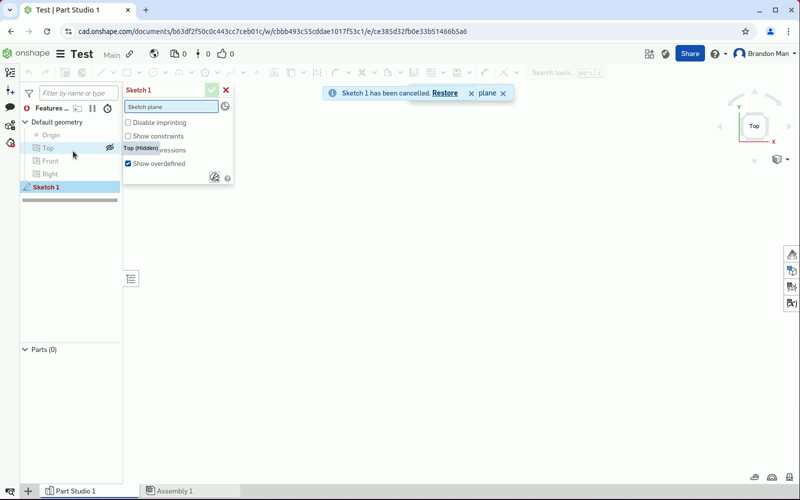
click(73, 150)
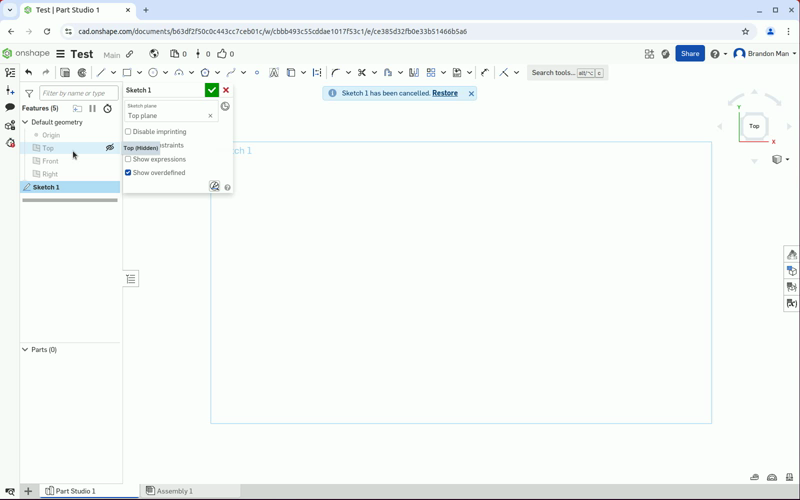
mouse_move(73, 352)
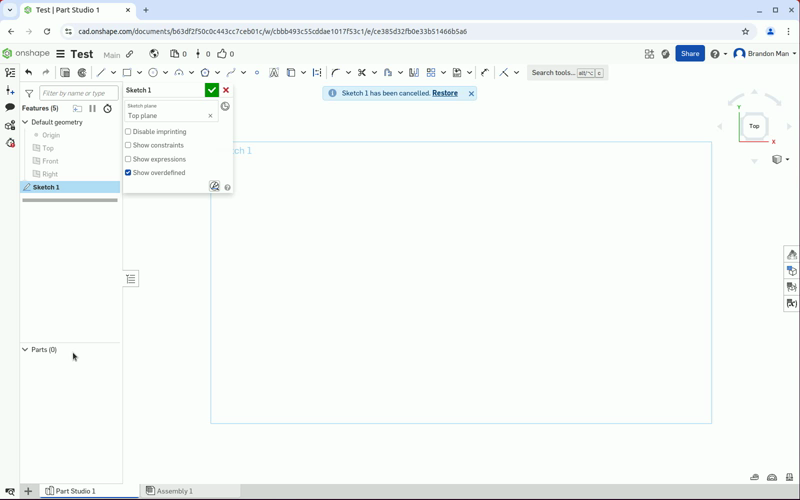
key(y)
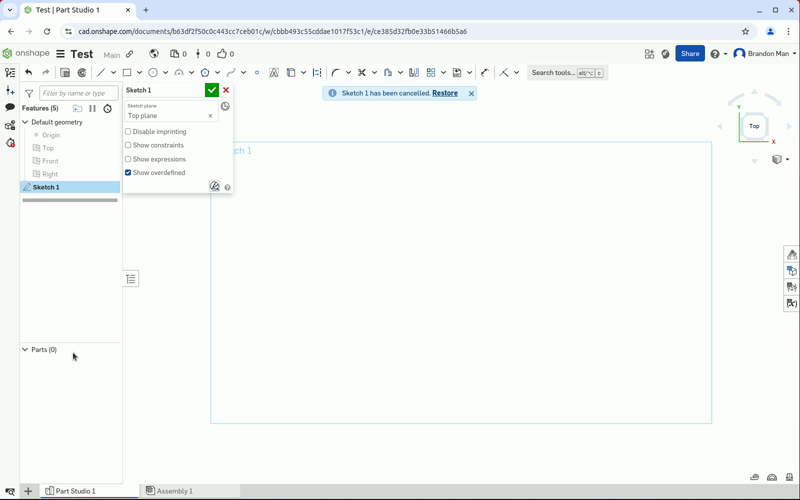
key(a)
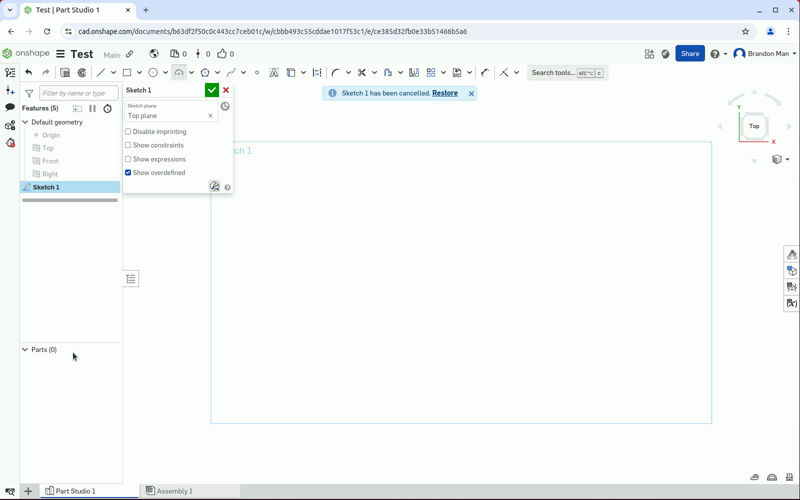
key_down(shift)
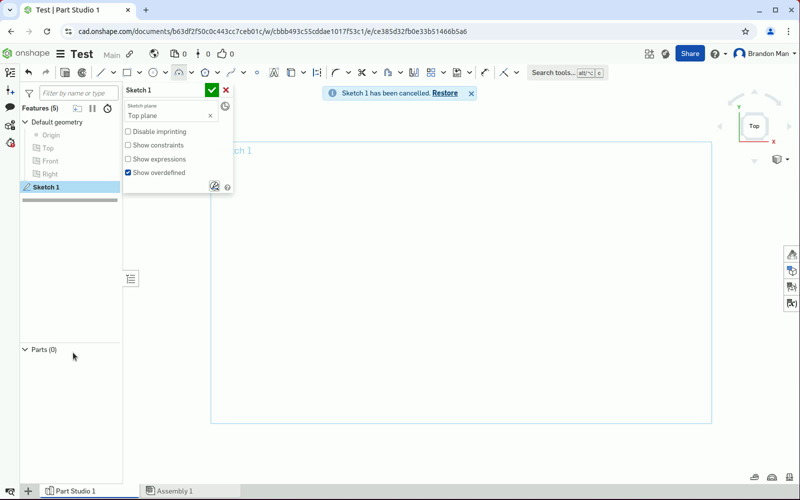
mouse_move(432, 223)
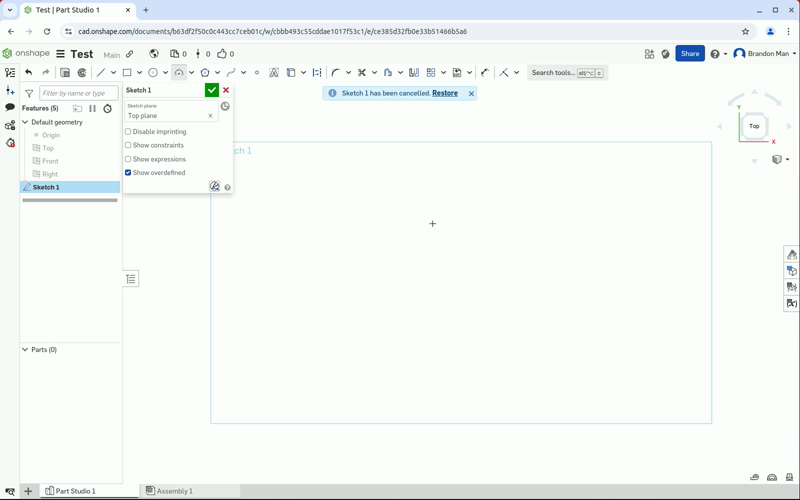
click(432, 223)
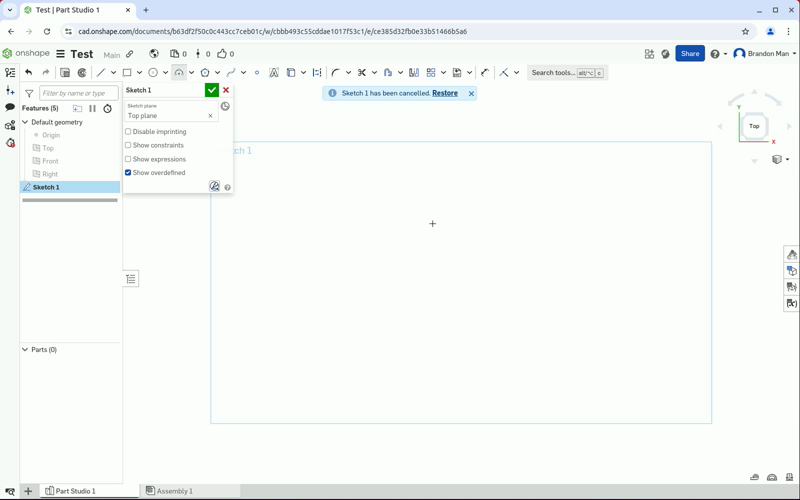
key_up(shift)
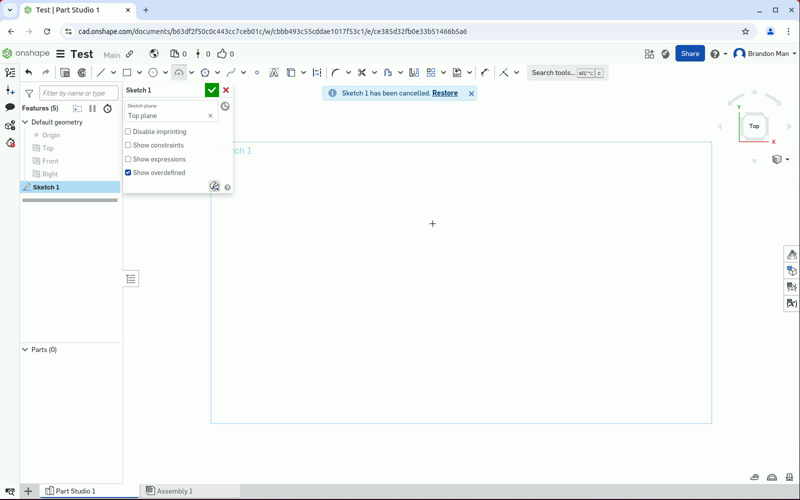
key_down(shift)
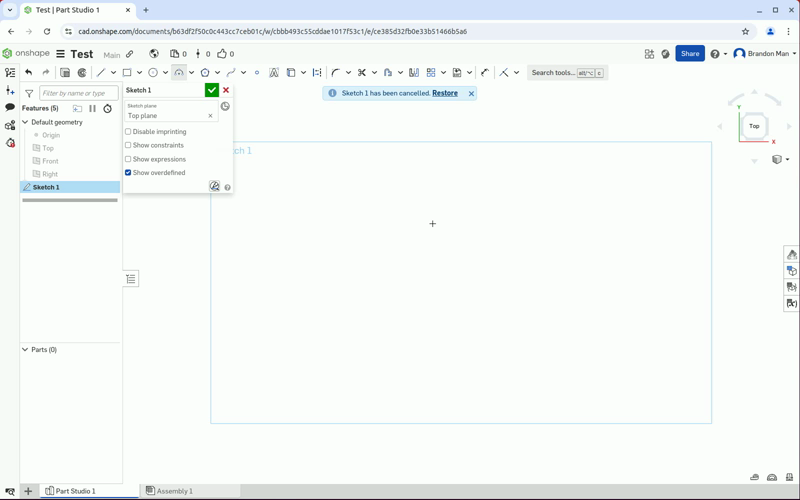
mouse_move(434, 270)
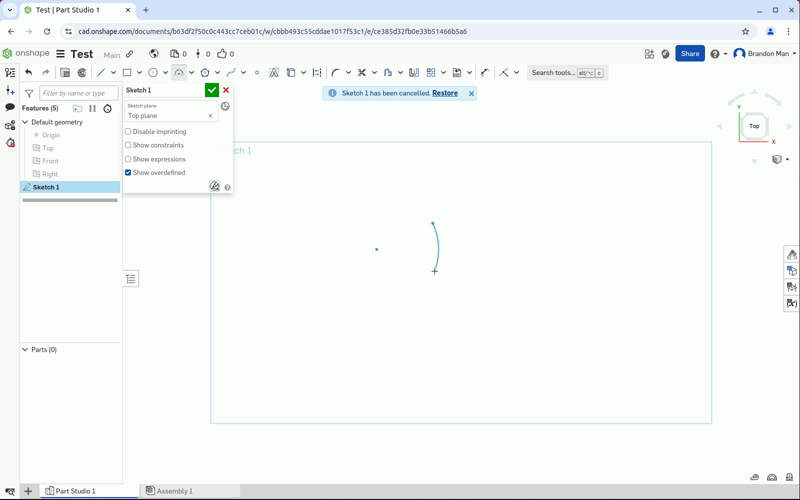
click(434, 270)
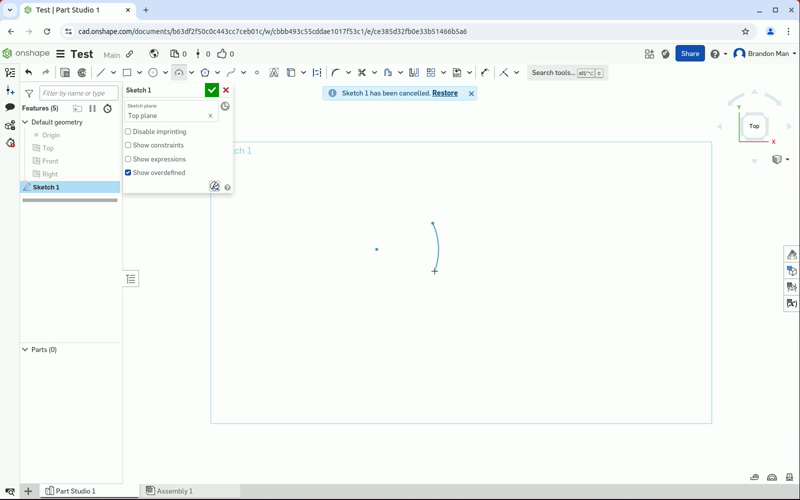
mouse_move(392, 249)
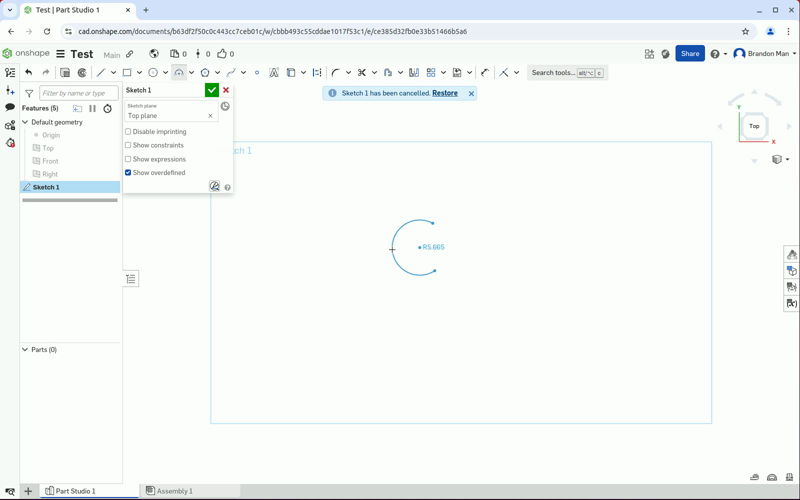
click(392, 249)
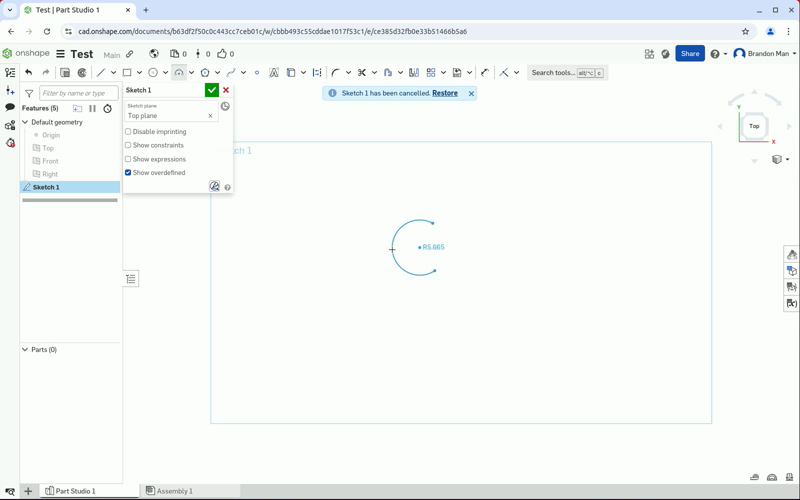
key_up(shift)
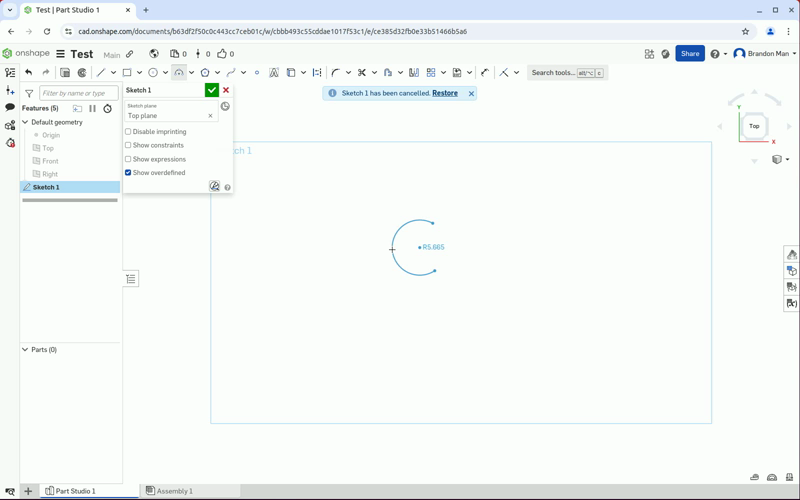
mouse_move(434, 270)
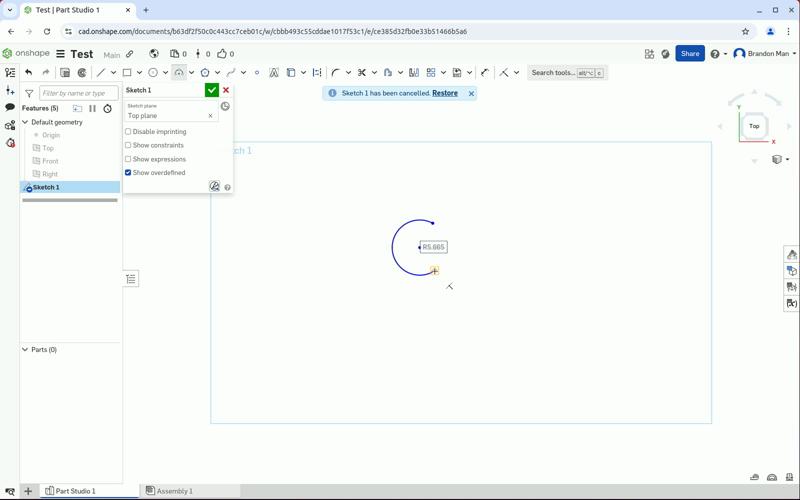
click(434, 270)
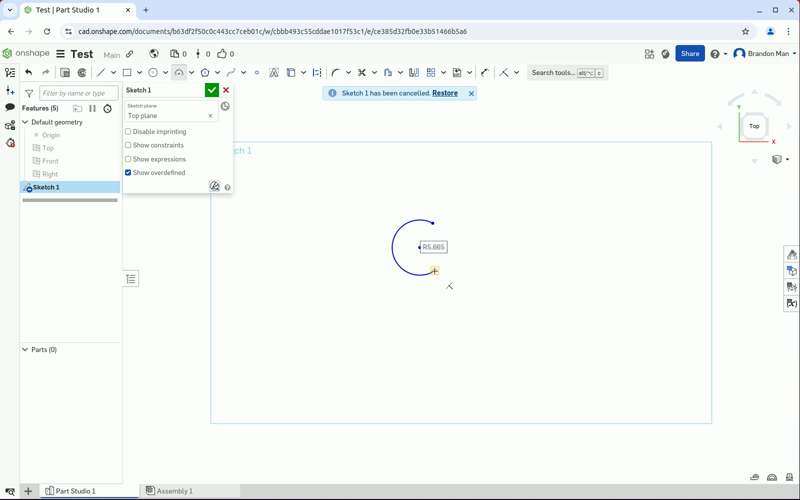
mouse_move(432, 223)
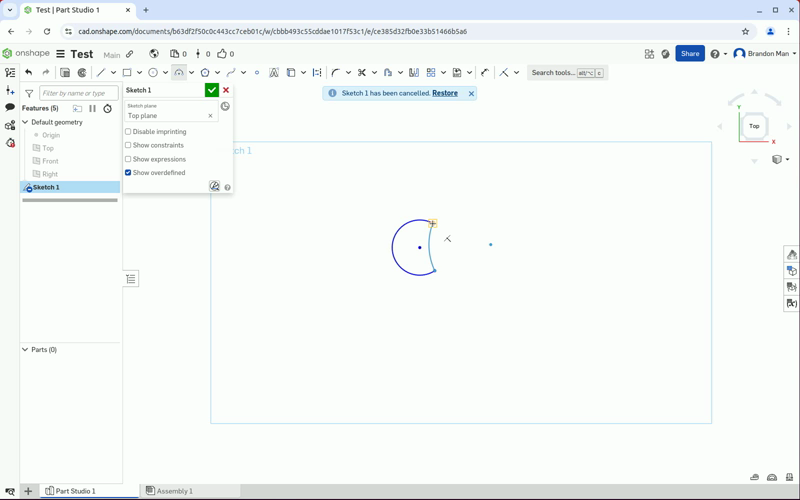
click(432, 223)
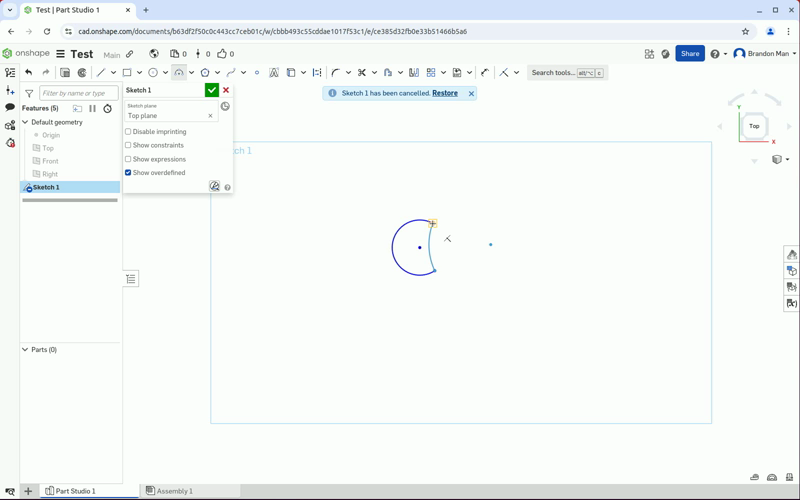
key_down(shift)
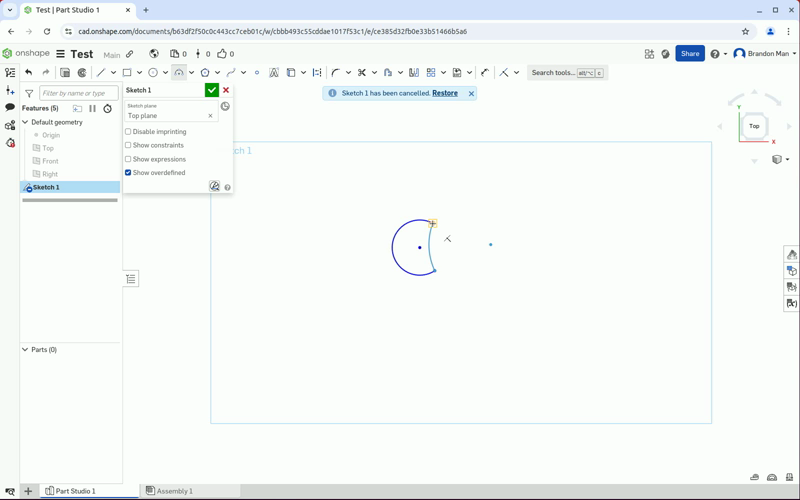
mouse_move(419, 247)
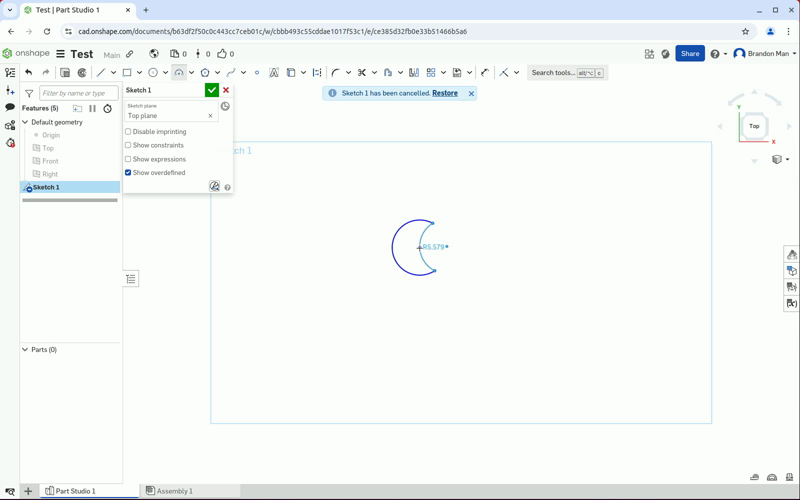
click(419, 247)
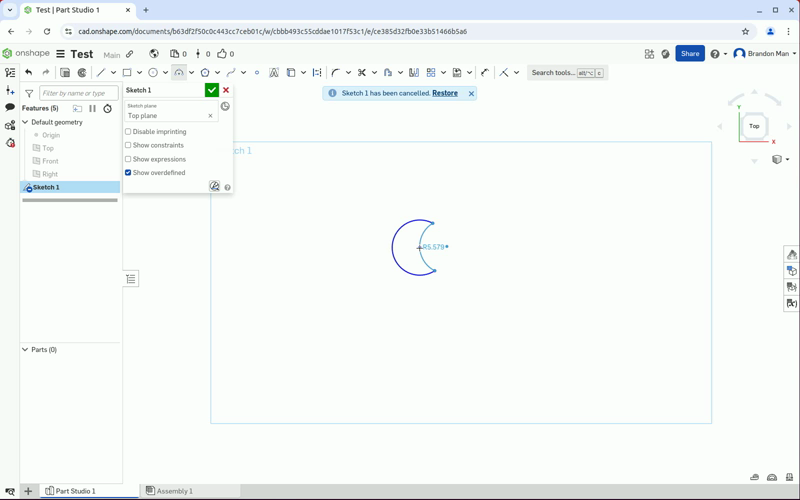
key_up(shift)
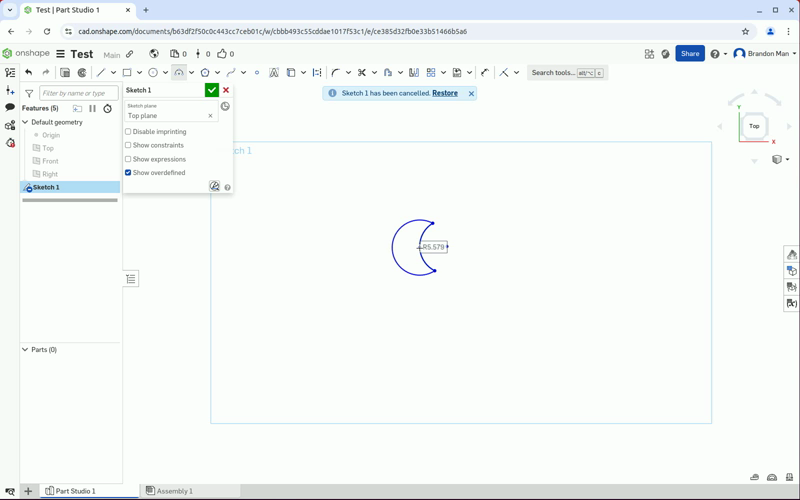
key(esc)
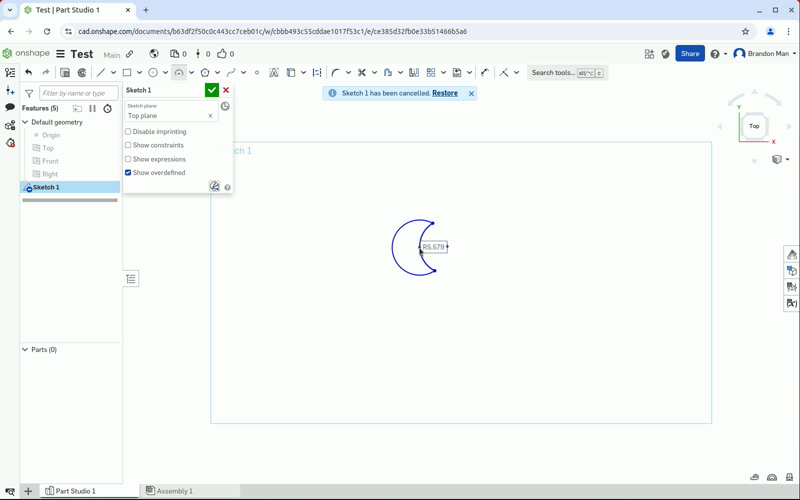
mouse_move(410, 240)
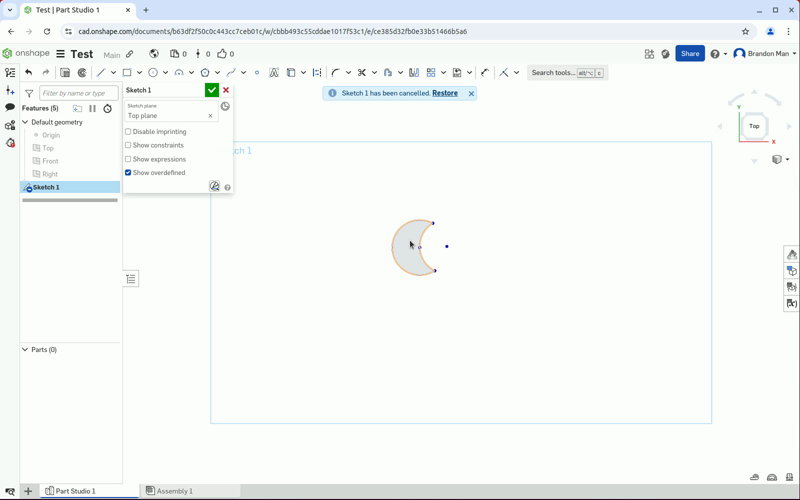
scroll(6)
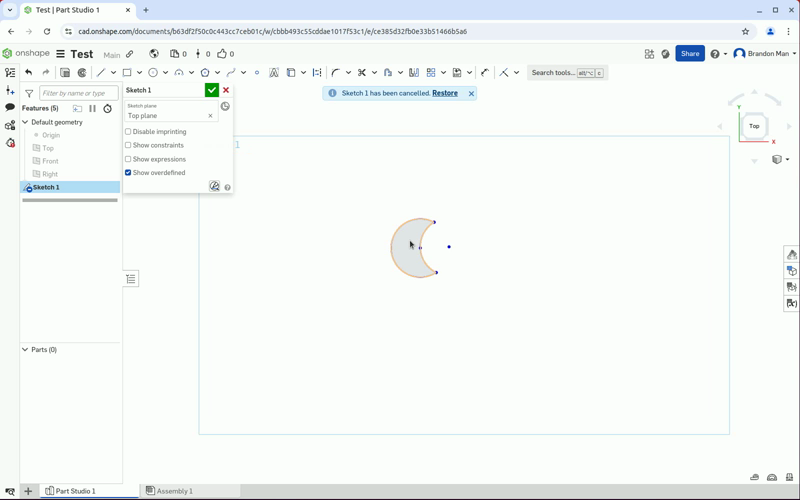
scroll(6)
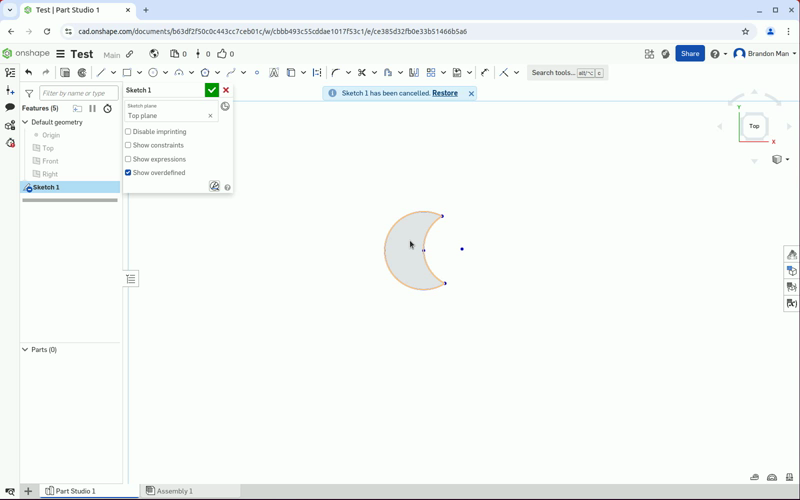
scroll(6)
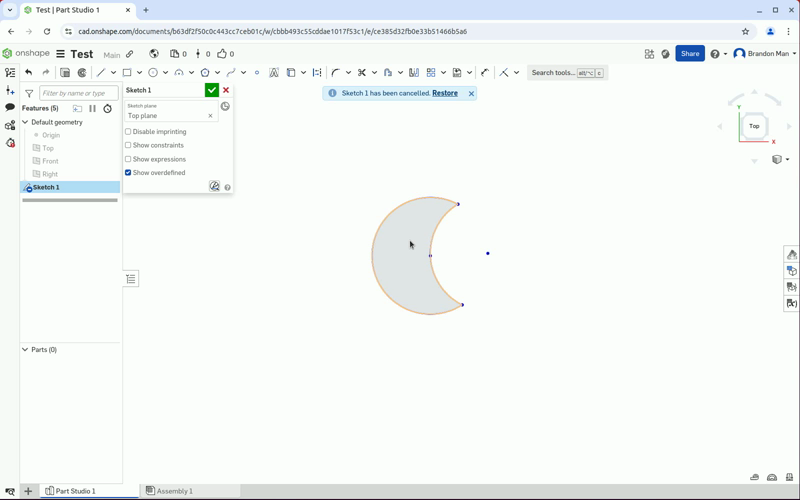
scroll(6)
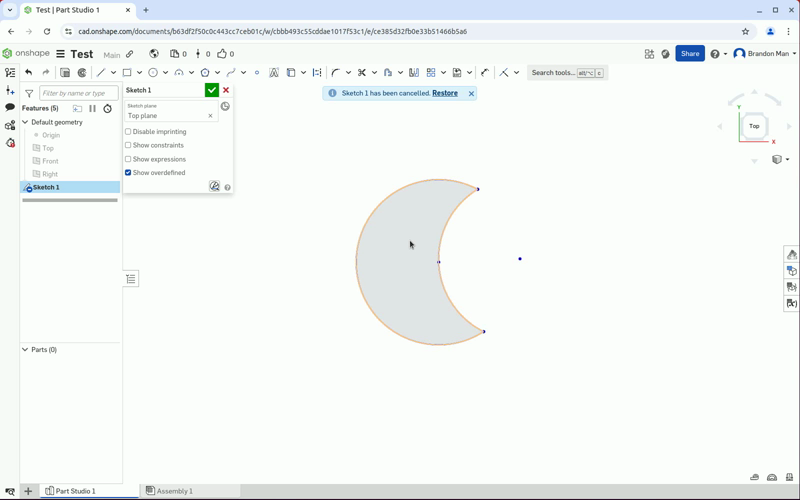
scroll(6)
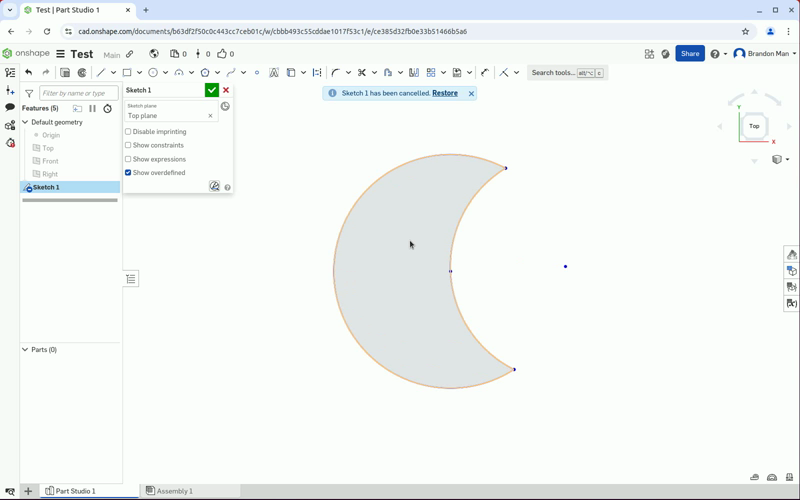
scroll(6)
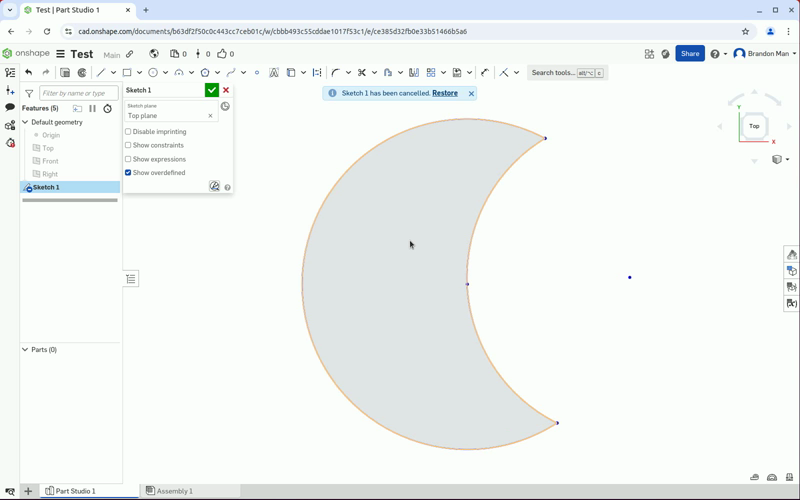
scroll(6)
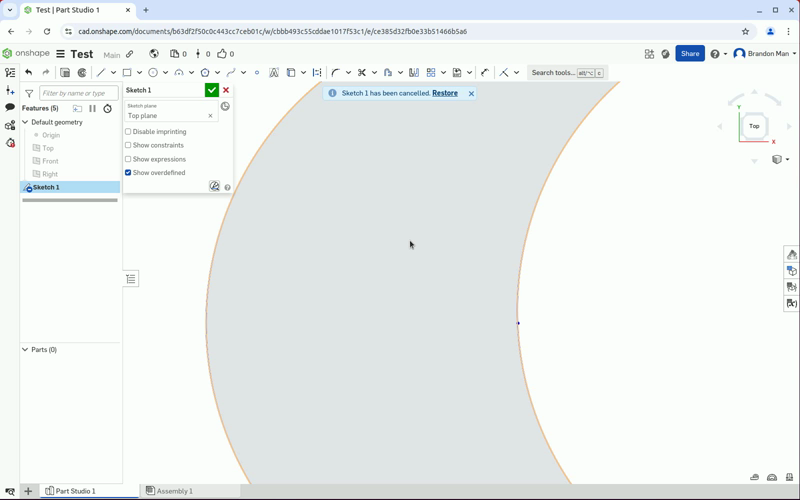
click(410, 240)
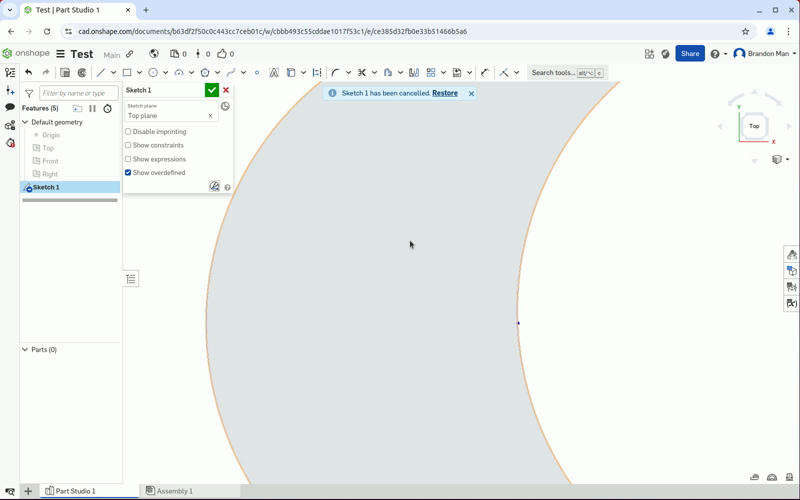
scroll(-6)
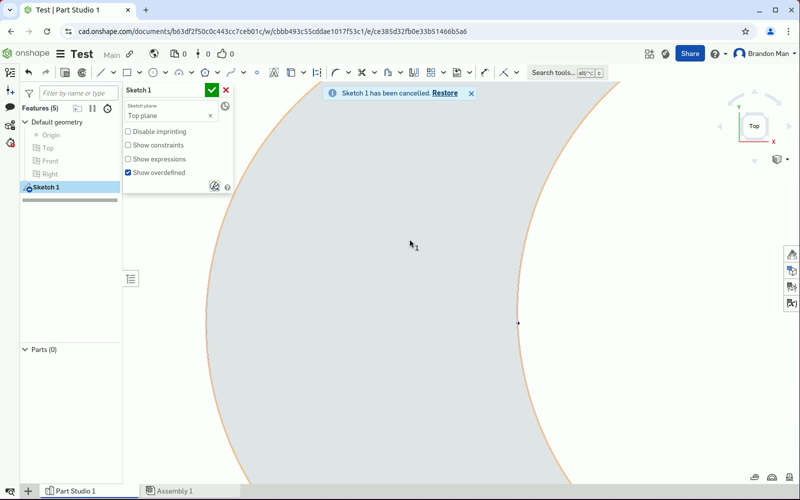
scroll(-6)
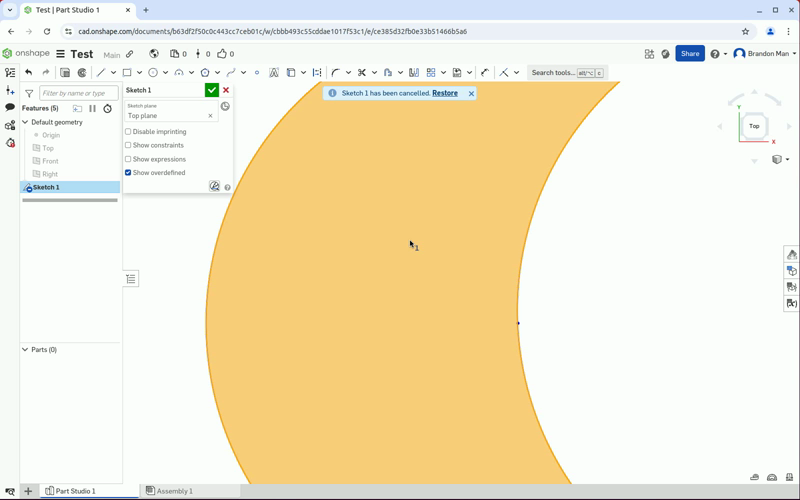
scroll(-6)
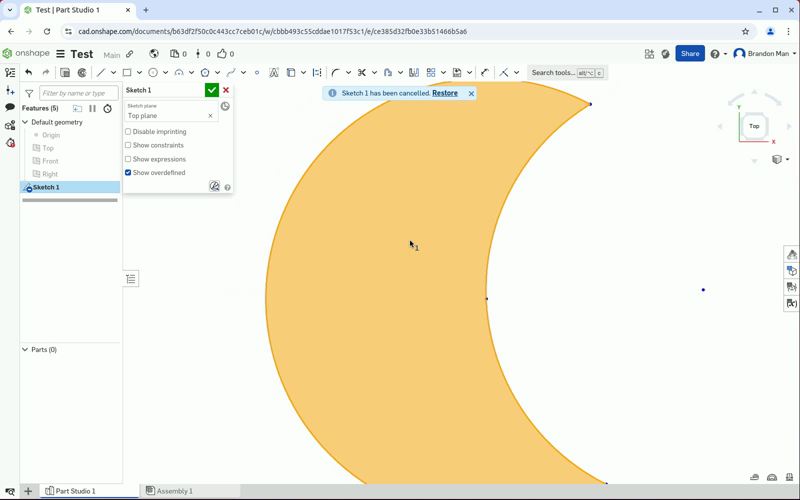
scroll(-6)
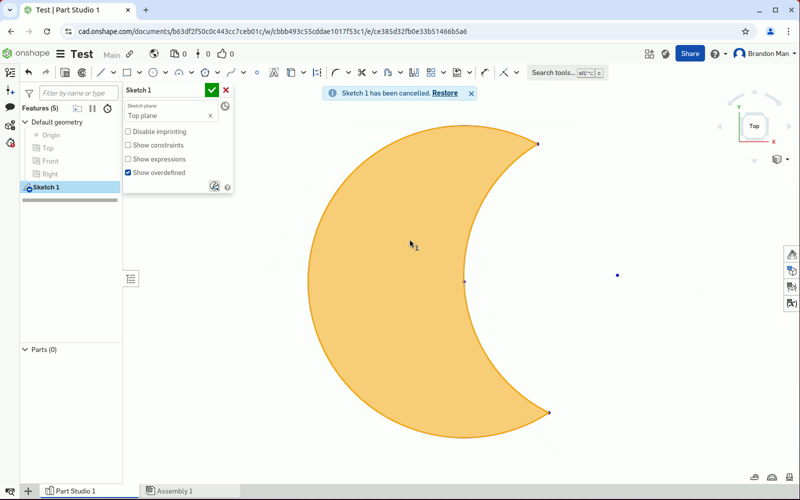
scroll(-6)
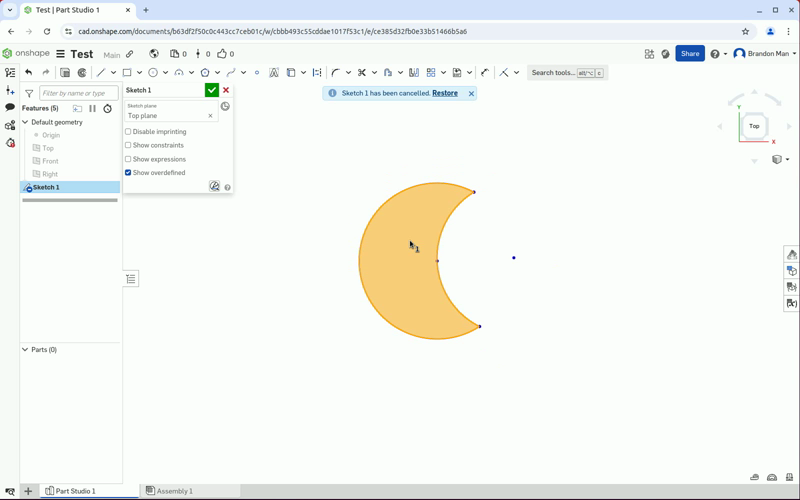
scroll(-6)
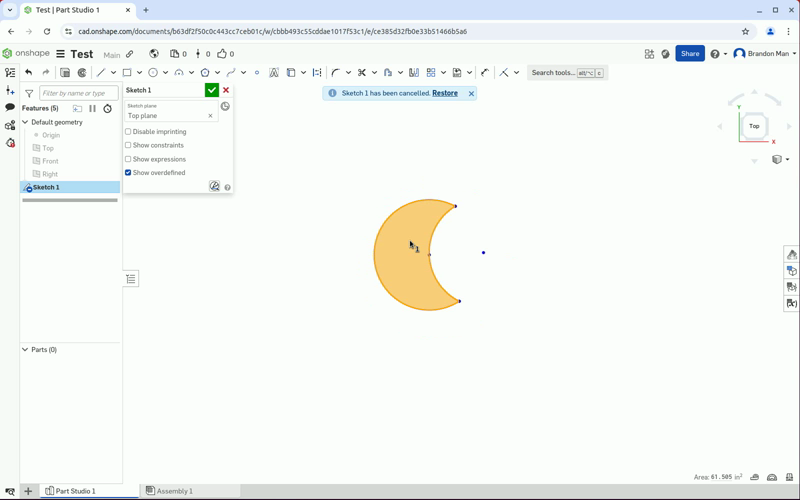
scroll(-6)
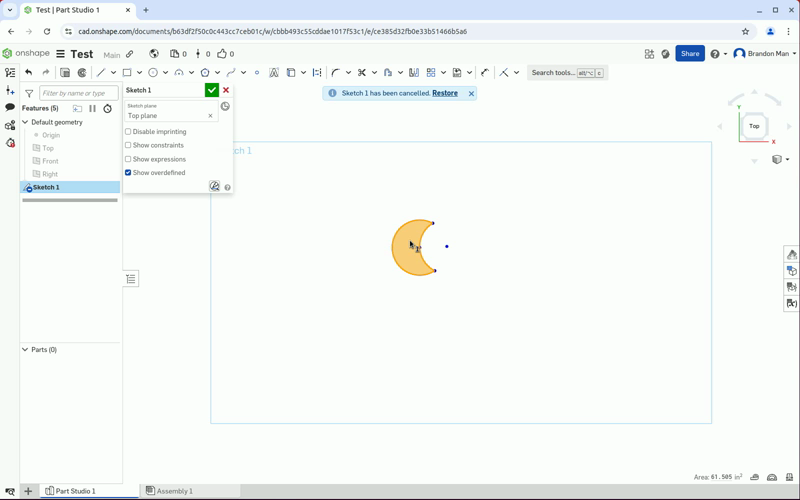
mouse_move(73, 352)
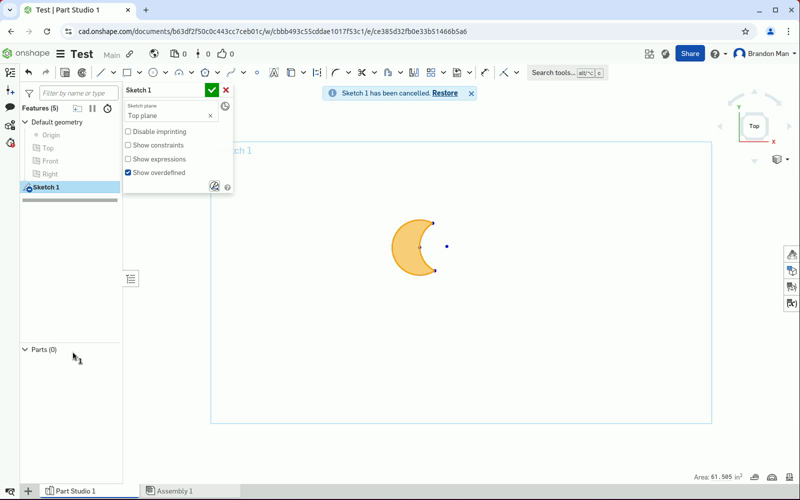
key(shift+y)
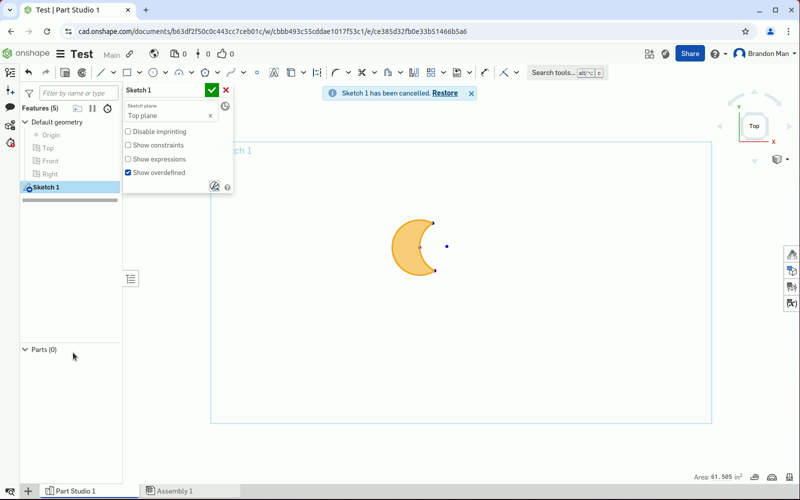
key(shift+e)
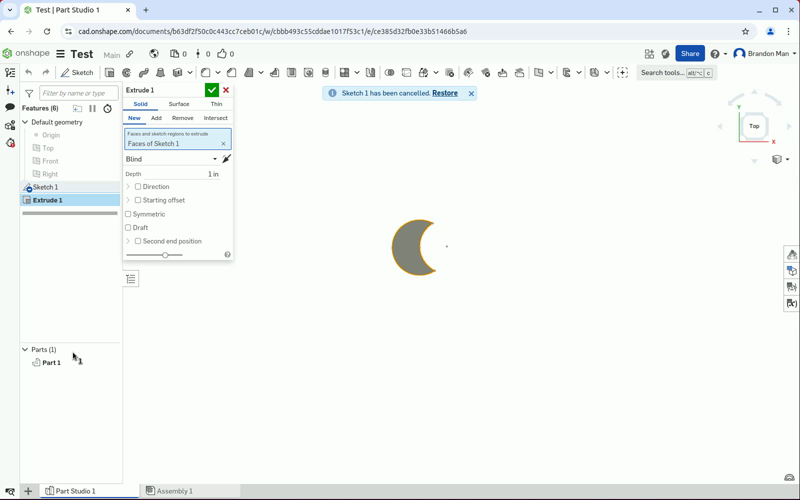
mouse_move(143, 106)
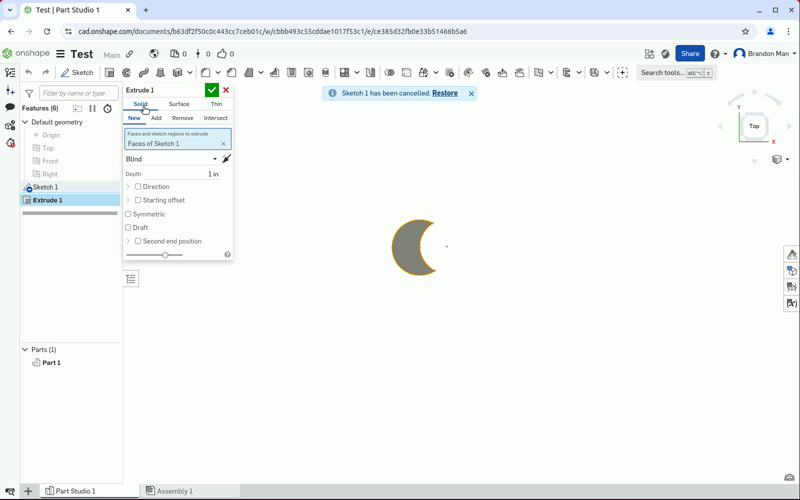
click(143, 106)
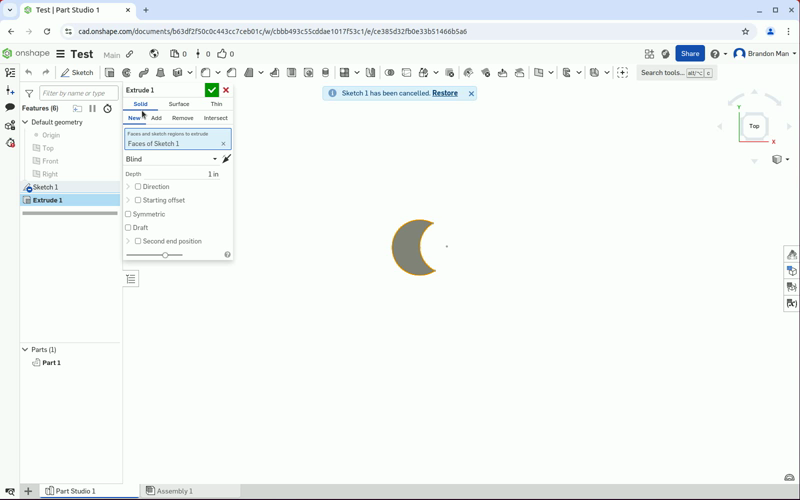
mouse_move(137, 120)
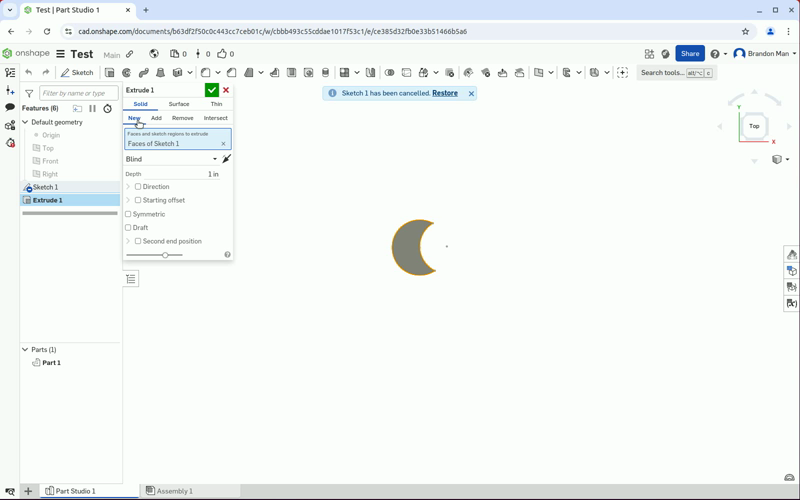
click(137, 120)
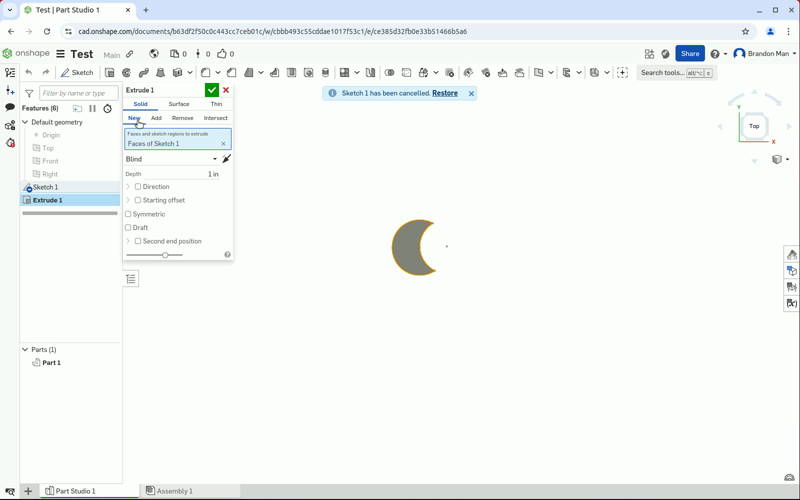
key(tab, 4)
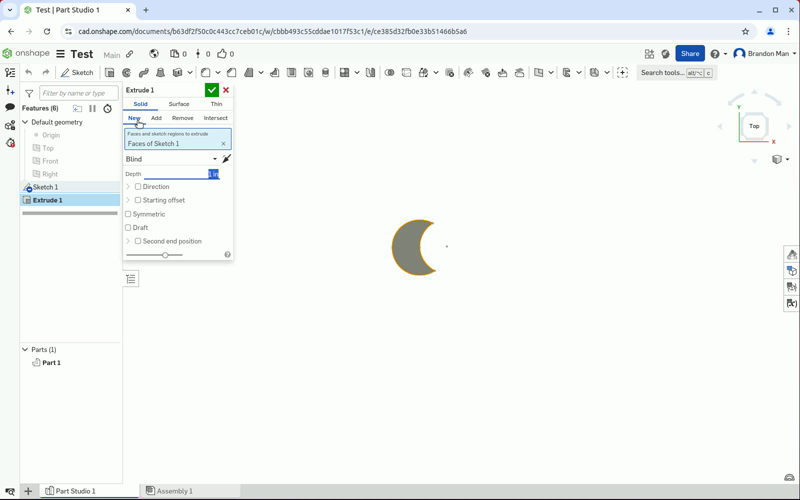
text(-23.108)
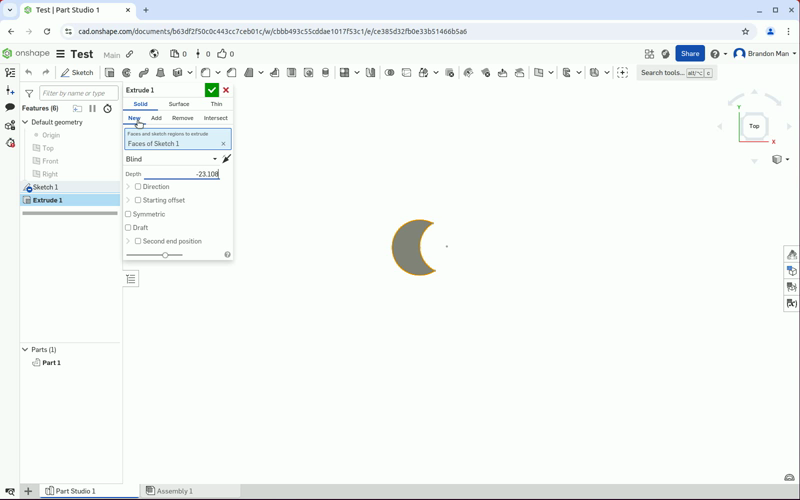
key(enter)
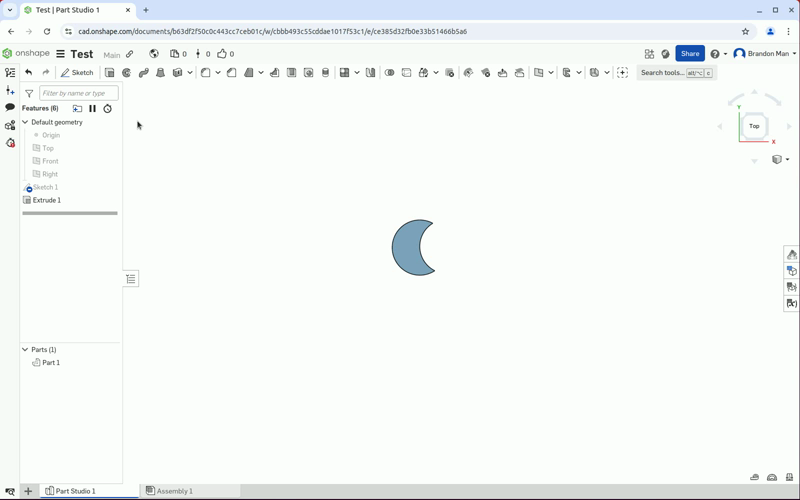
key(shift+h)
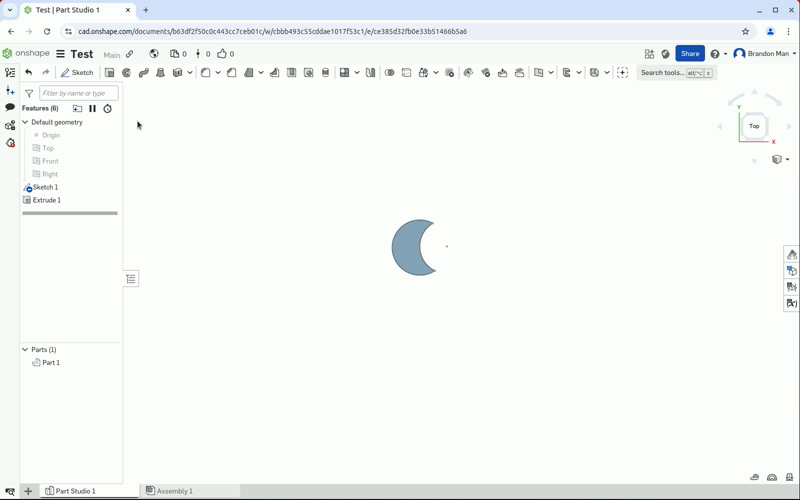
key(shift+h)
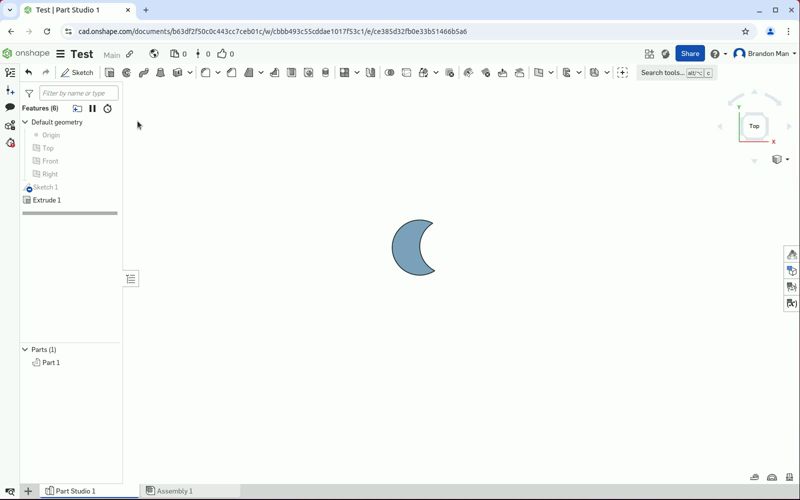
mouse_move(73, 189)
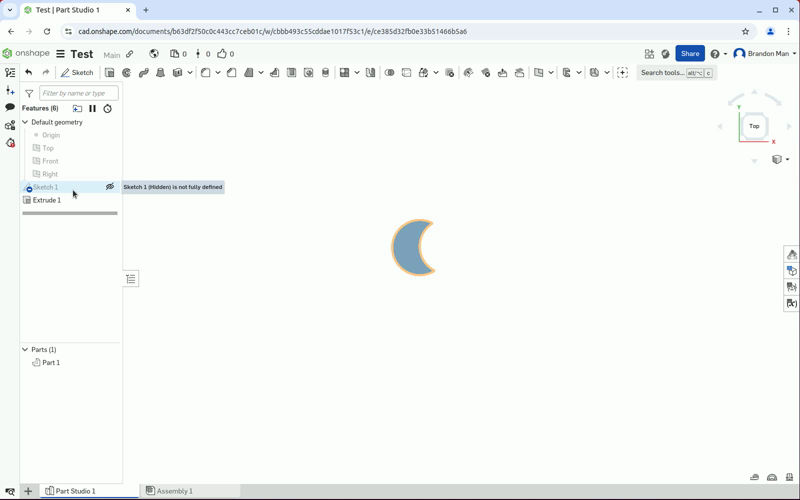
click(73, 189)
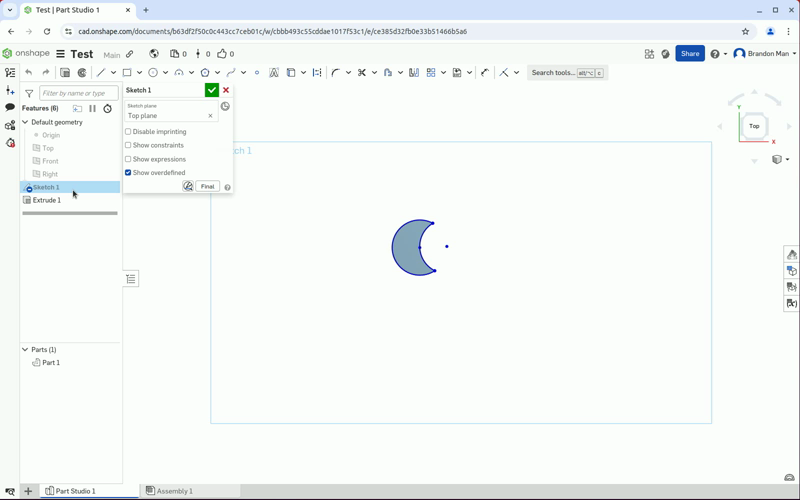
mouse_move(229, 92)
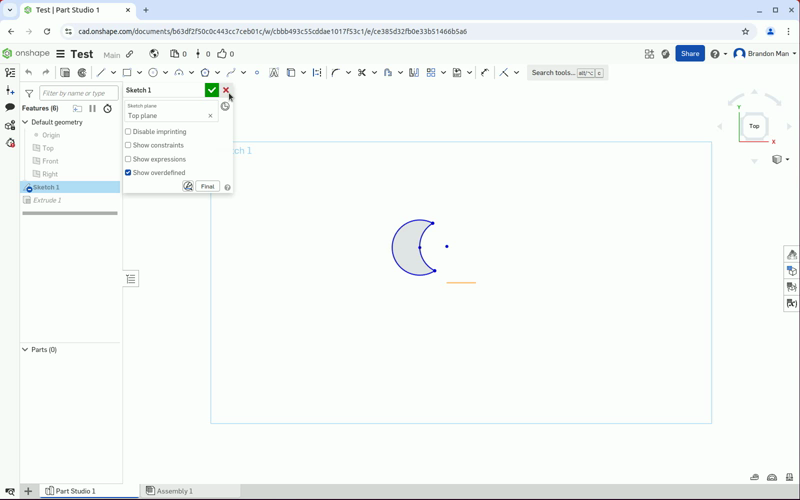
click(229, 92)
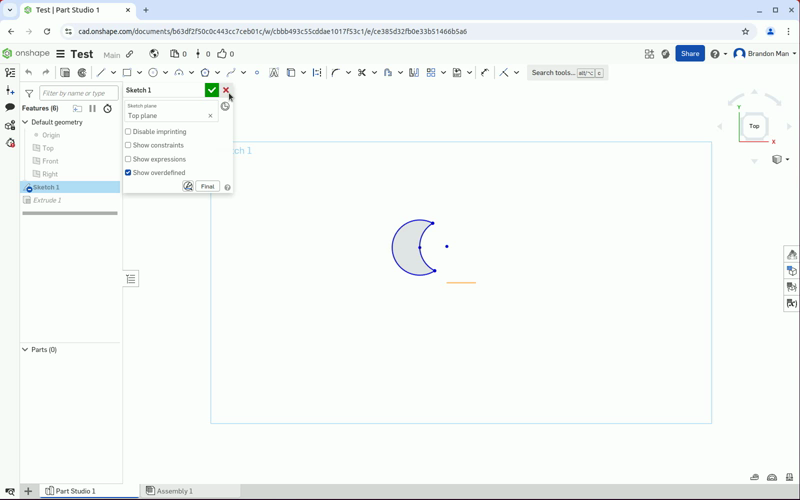
key(shift+s)
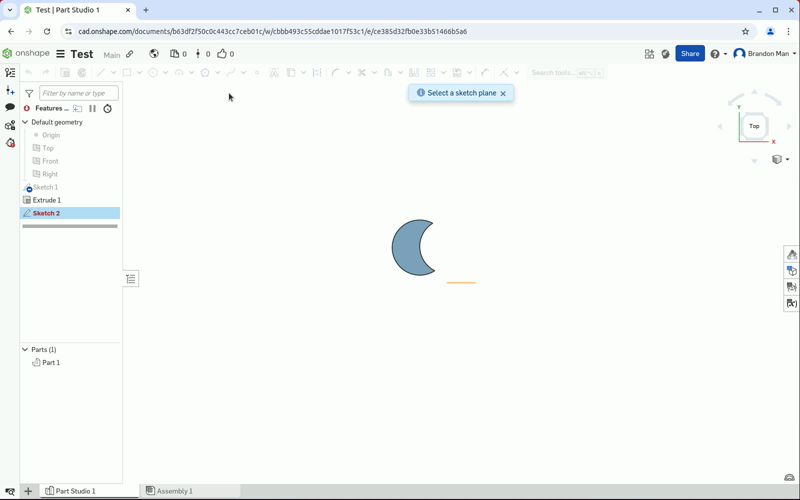
mouse_move(73, 150)
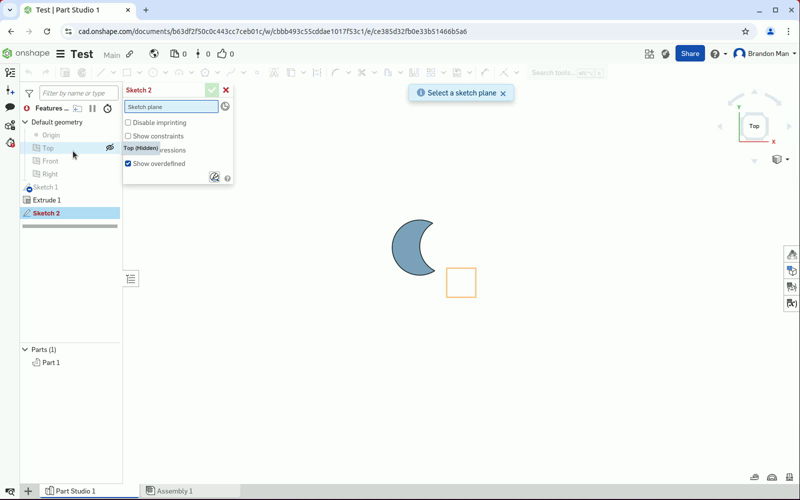
click(73, 150)
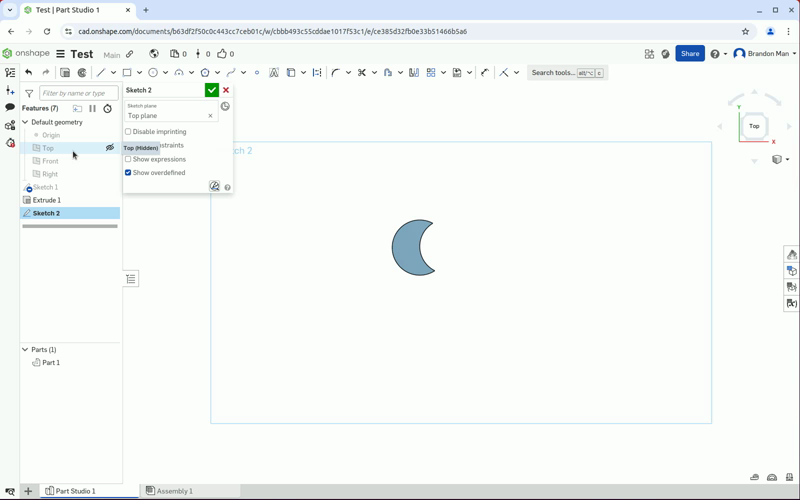
mouse_move(73, 352)
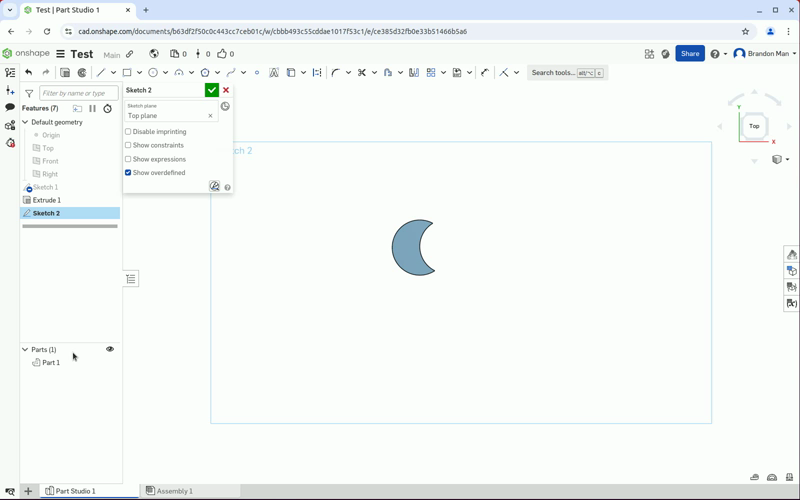
key(y)
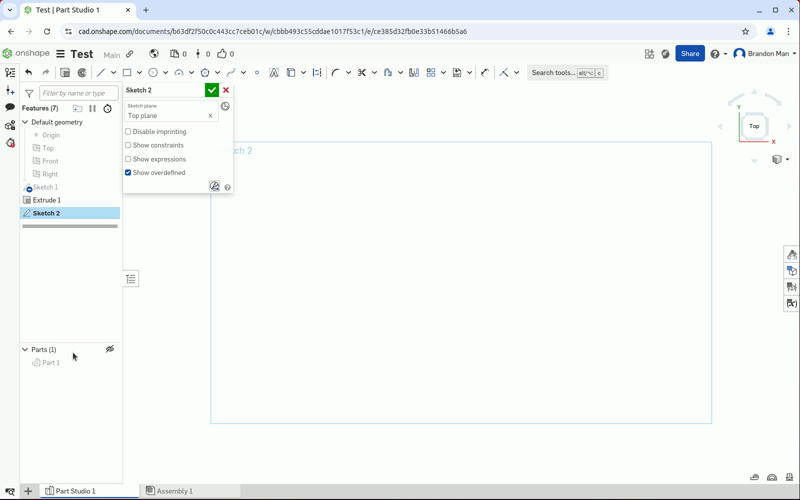
key(a)
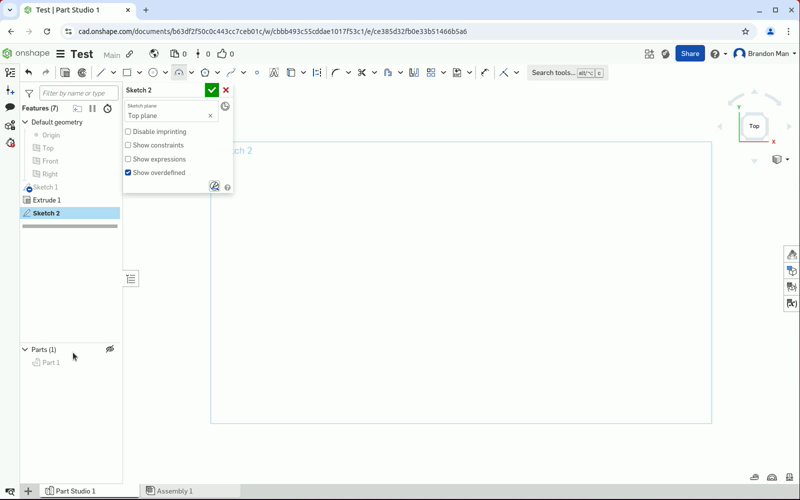
key_down(shift)
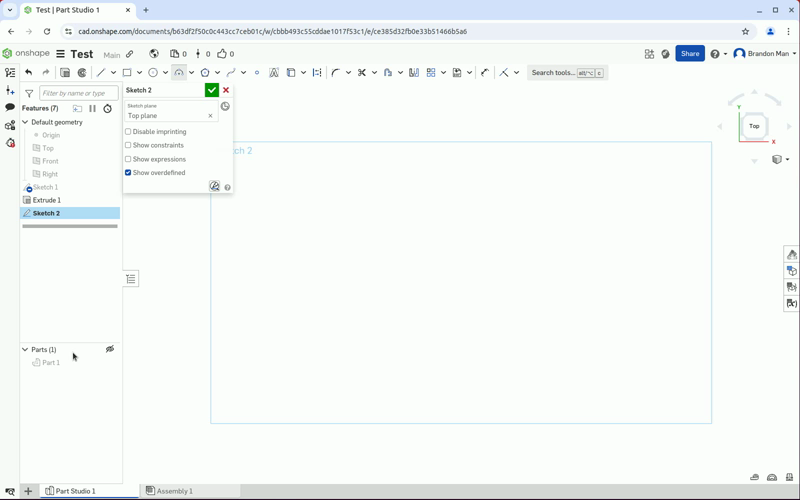
mouse_move(432, 223)
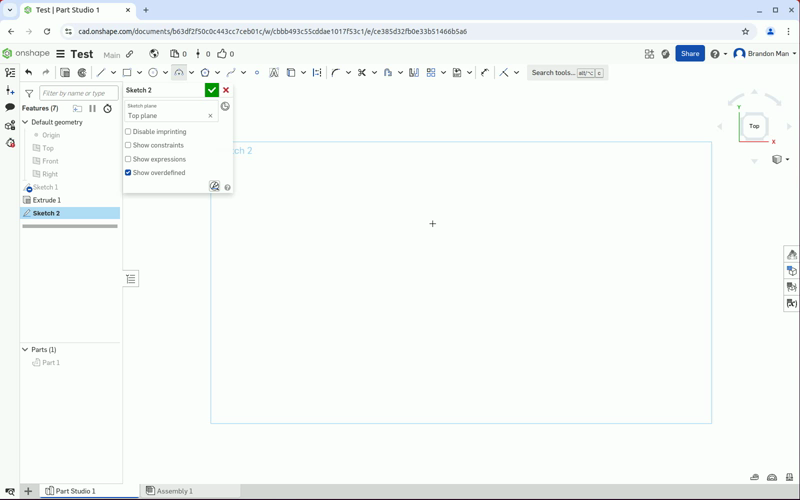
click(432, 223)
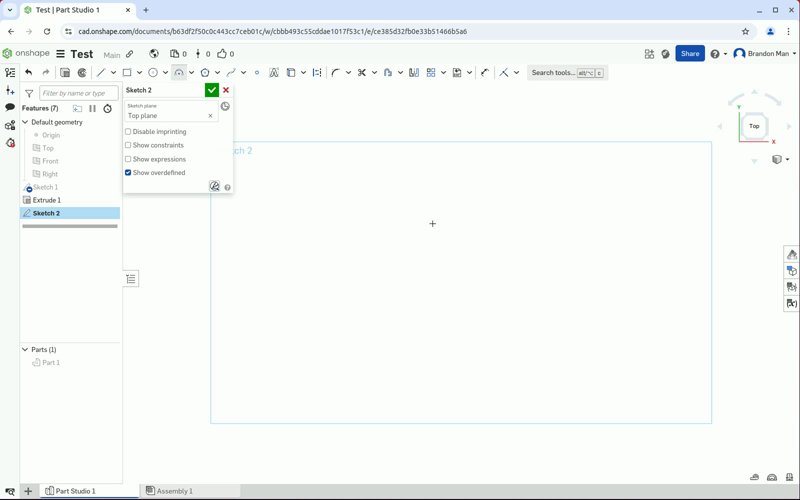
key_up(shift)
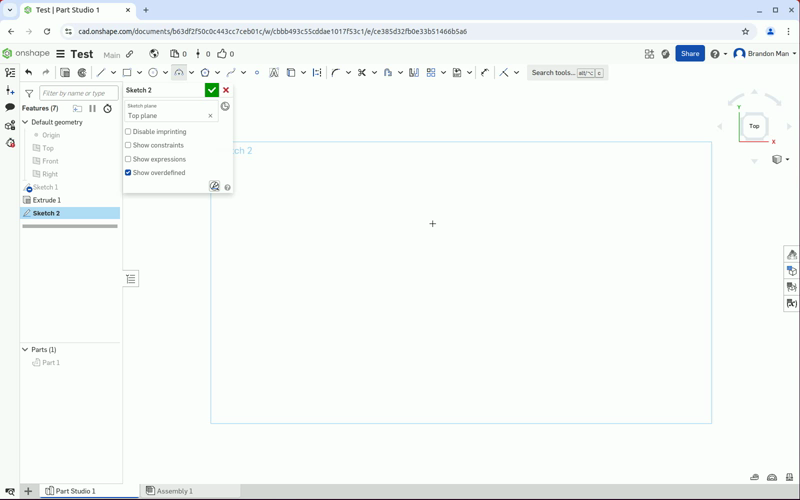
key_down(shift)
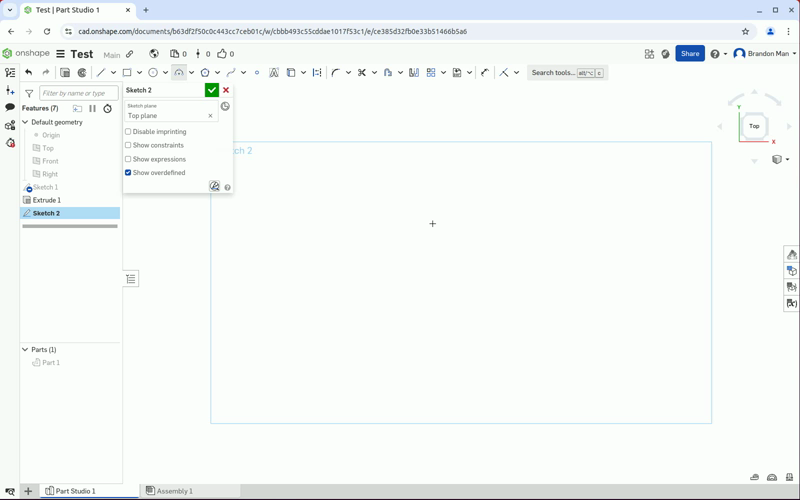
mouse_move(434, 270)
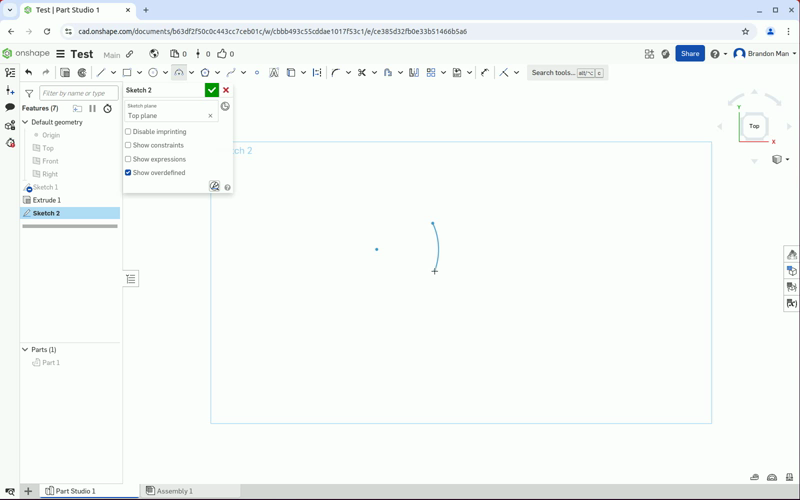
click(434, 270)
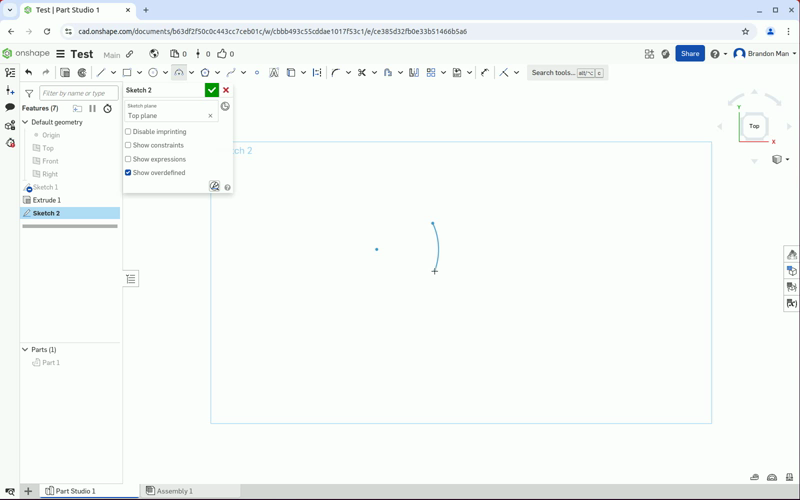
mouse_move(447, 246)
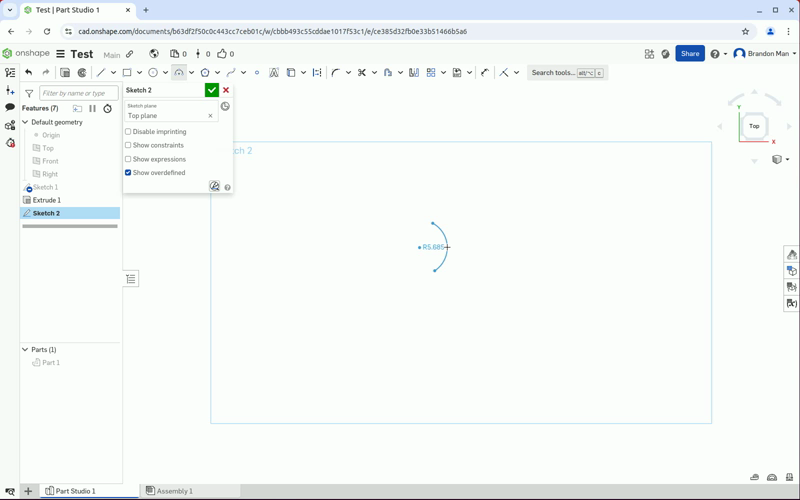
click(447, 246)
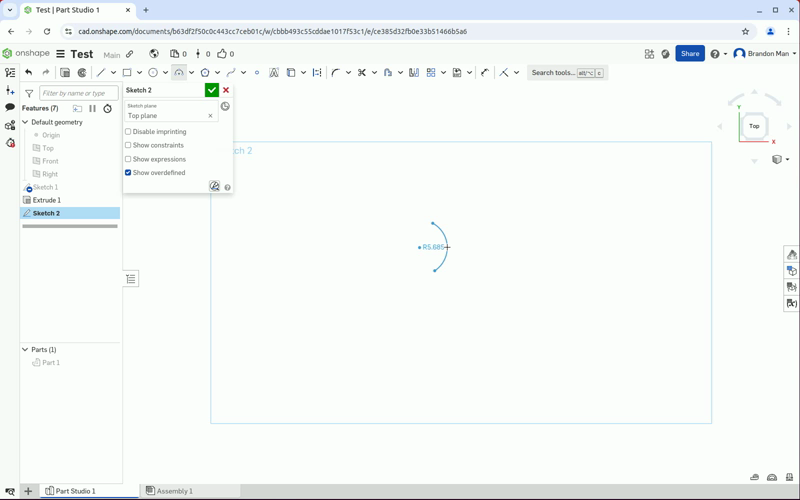
key_up(shift)
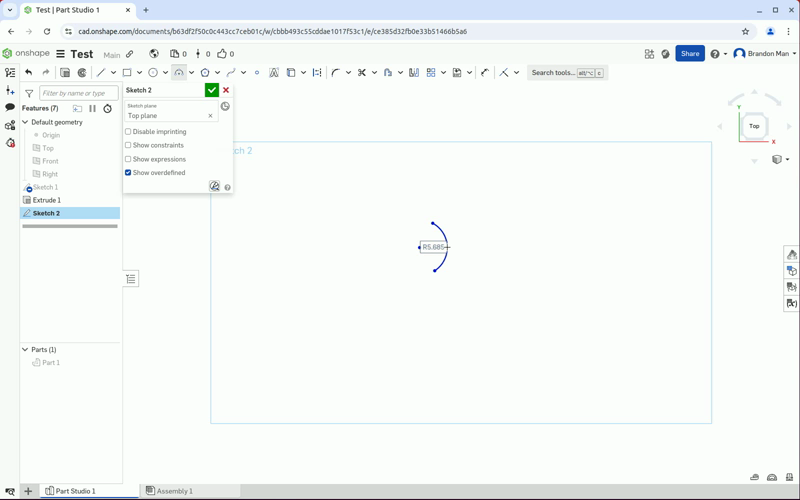
mouse_move(434, 270)
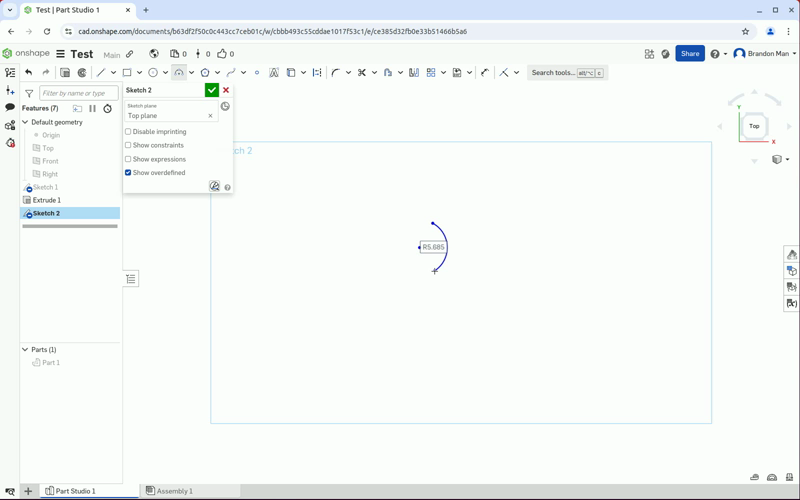
click(434, 270)
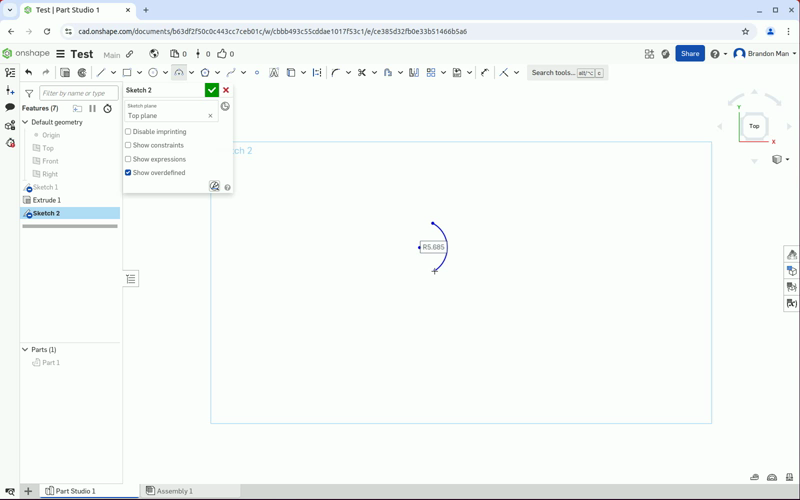
mouse_move(432, 223)
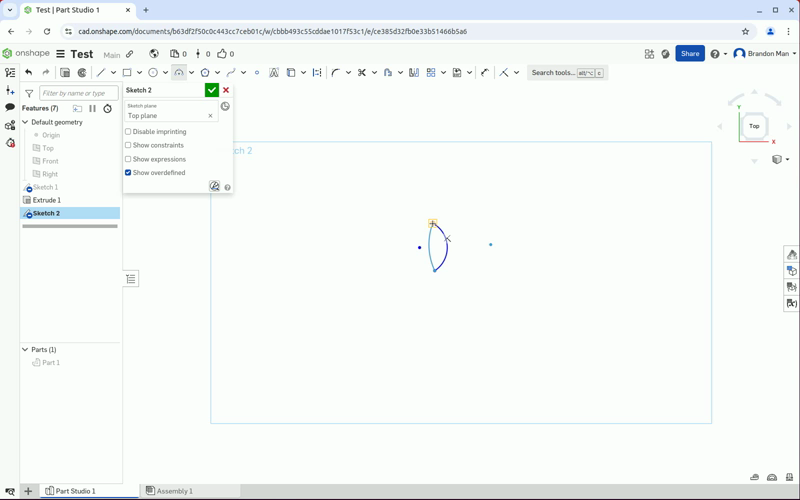
click(432, 223)
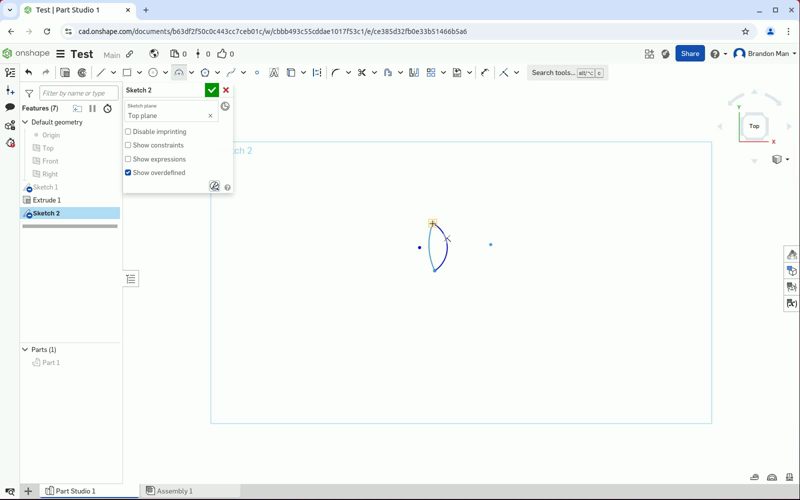
key_down(shift)
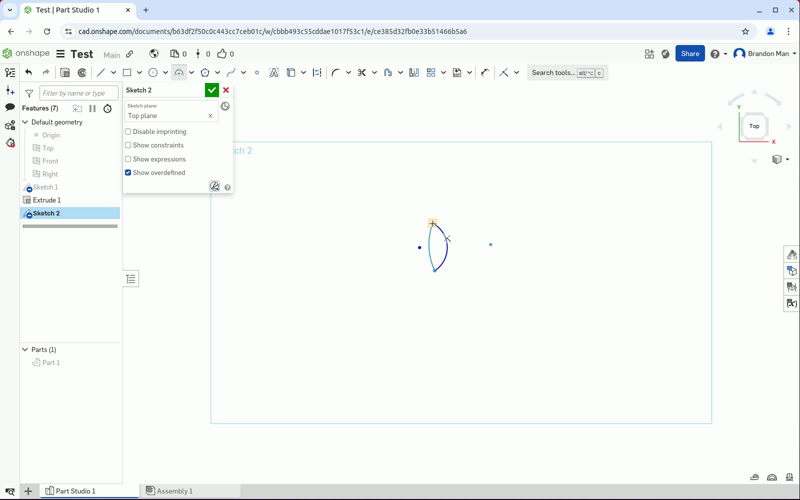
mouse_move(475, 245)
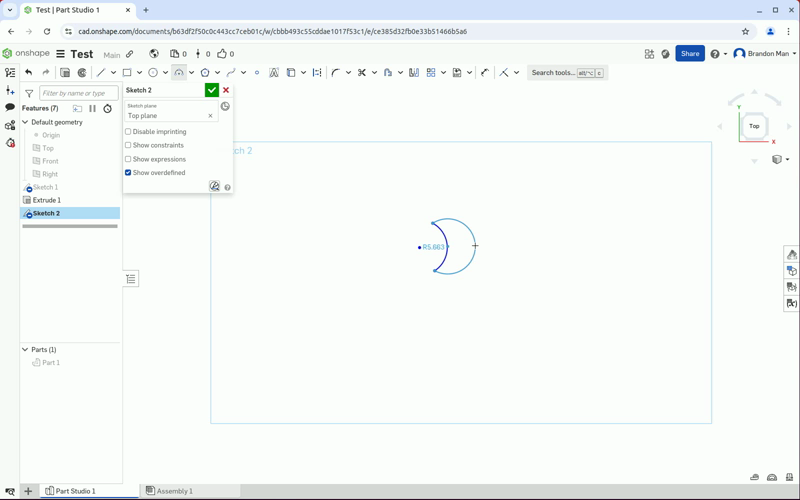
click(475, 245)
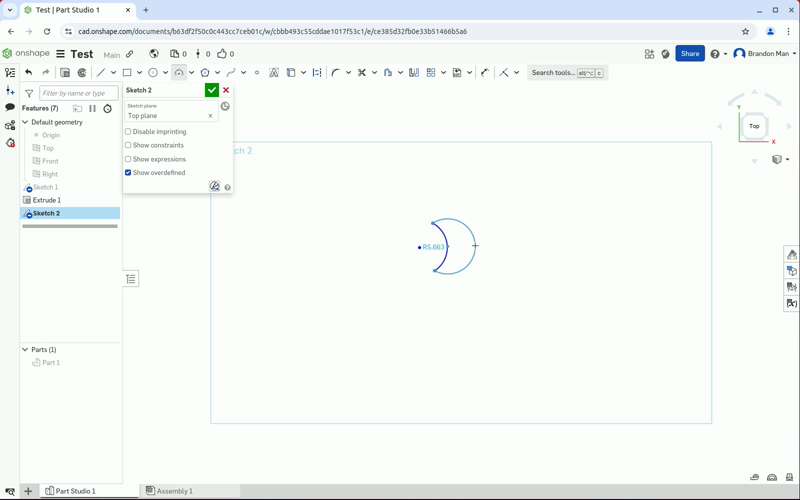
key_up(shift)
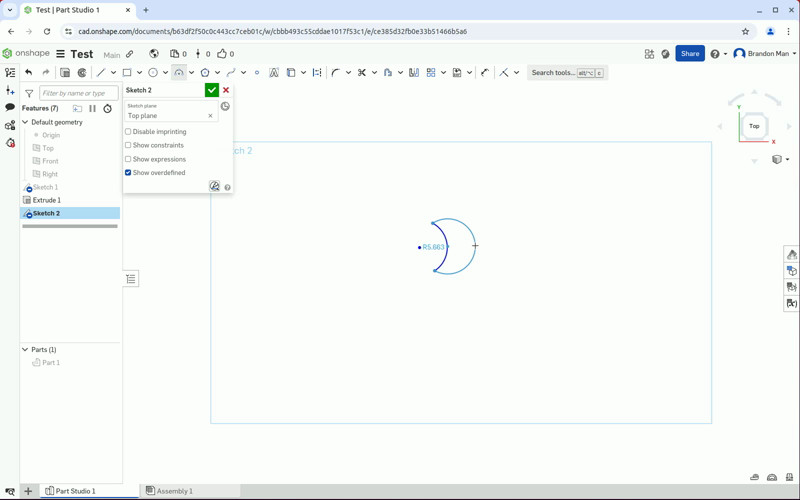
key(esc)
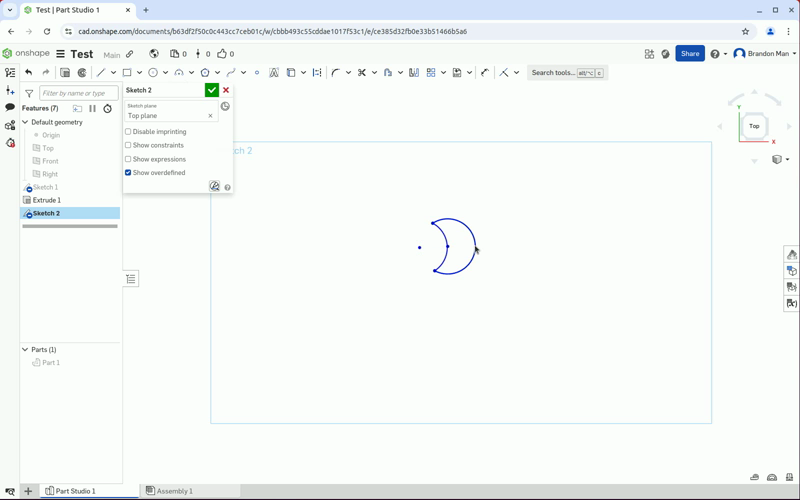
mouse_move(466, 259)
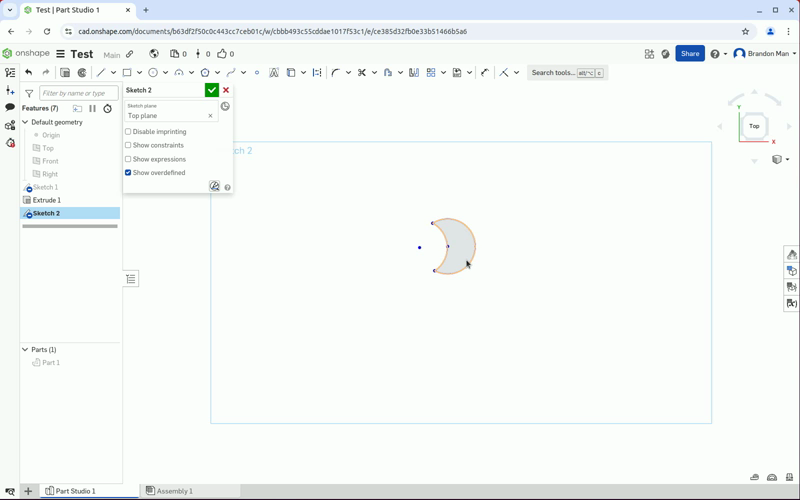
scroll(6)
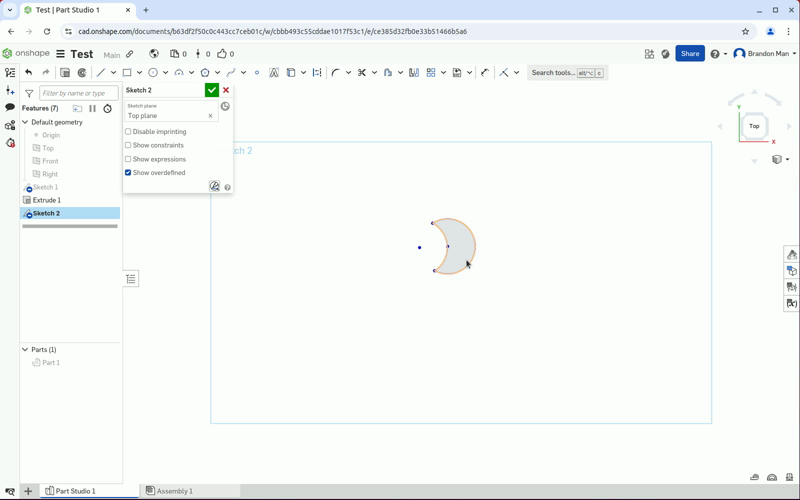
scroll(6)
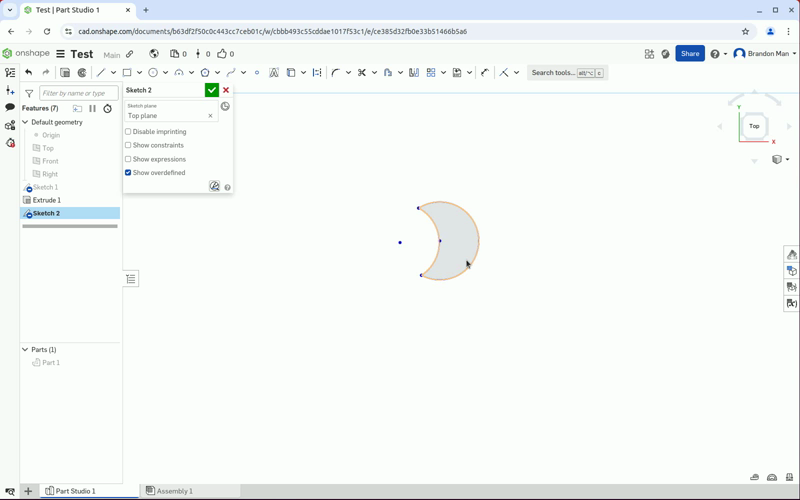
scroll(6)
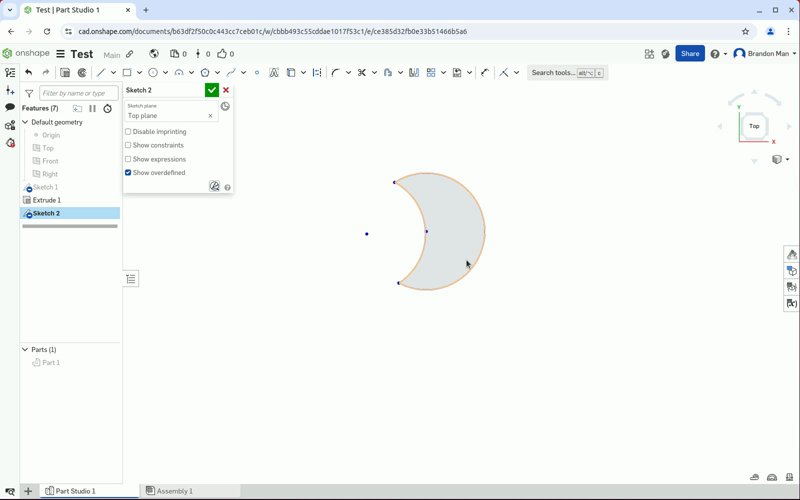
scroll(6)
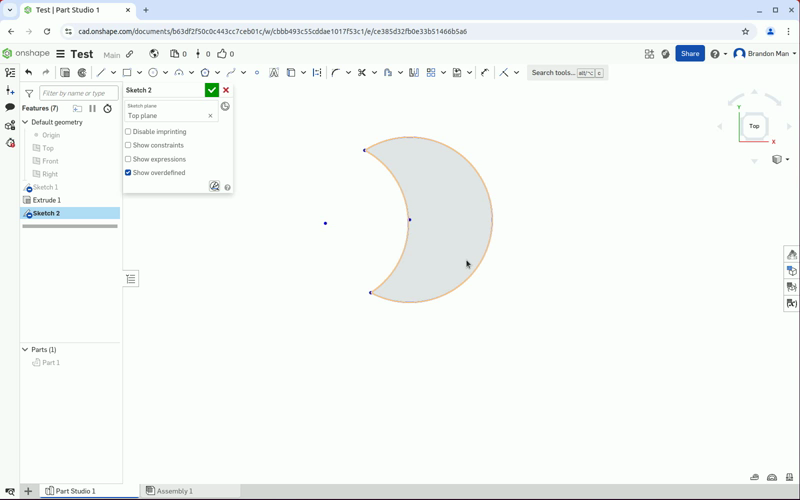
scroll(6)
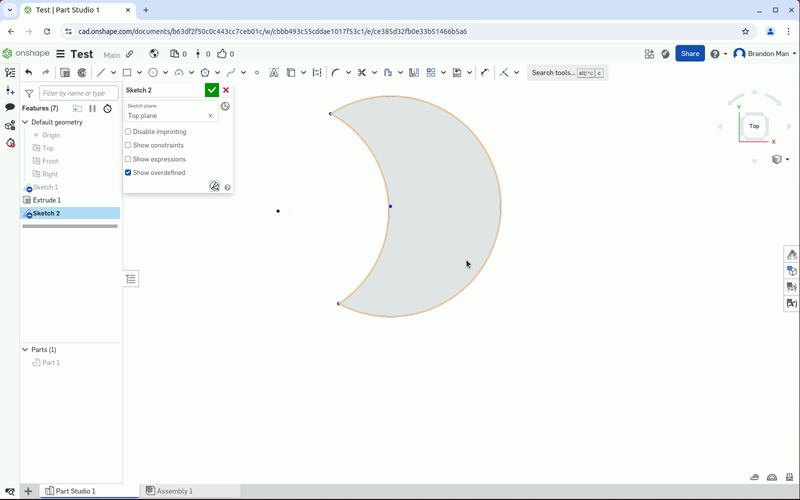
scroll(6)
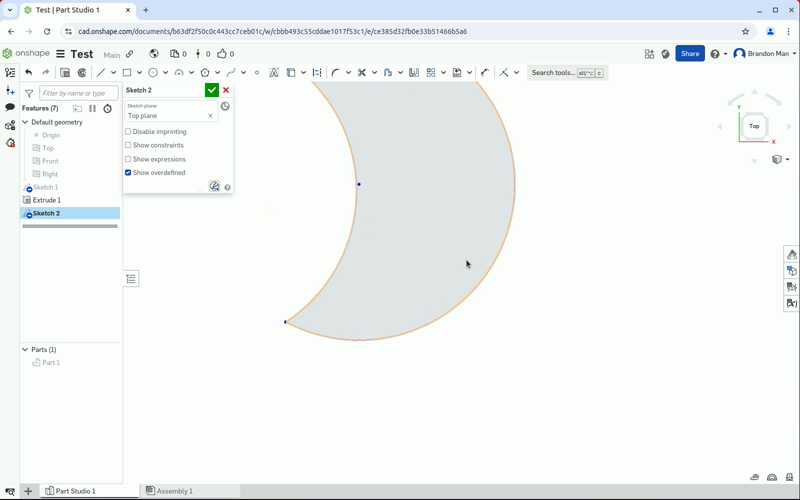
scroll(6)
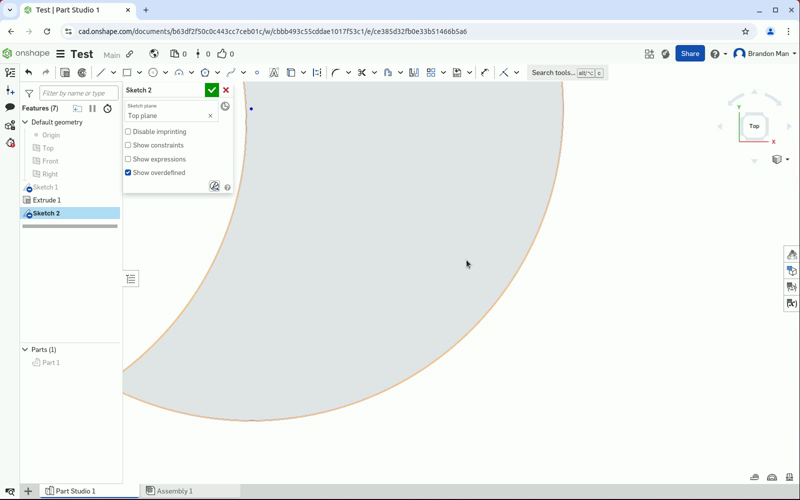
click(466, 259)
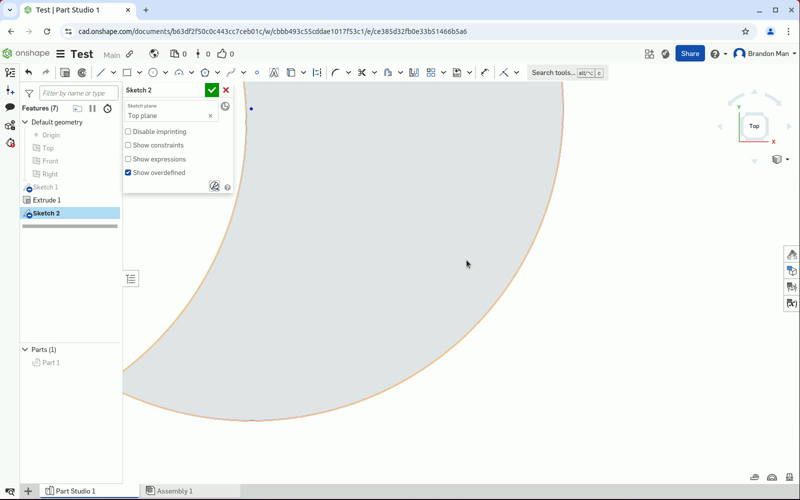
scroll(-6)
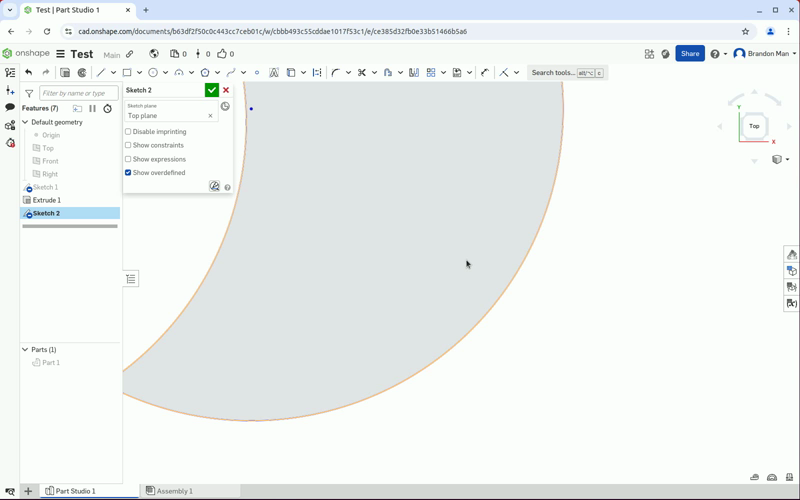
scroll(-6)
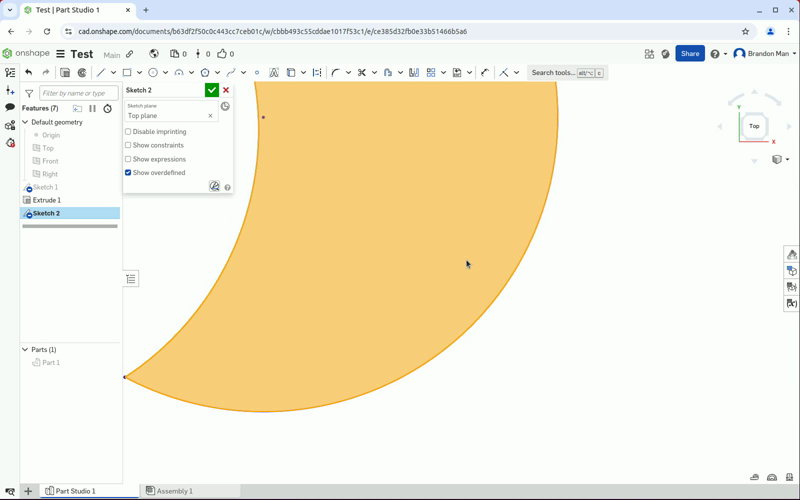
scroll(-6)
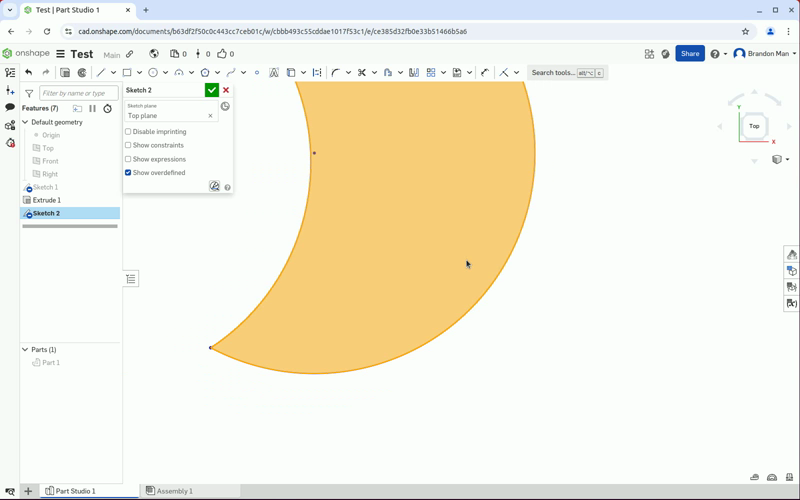
scroll(-6)
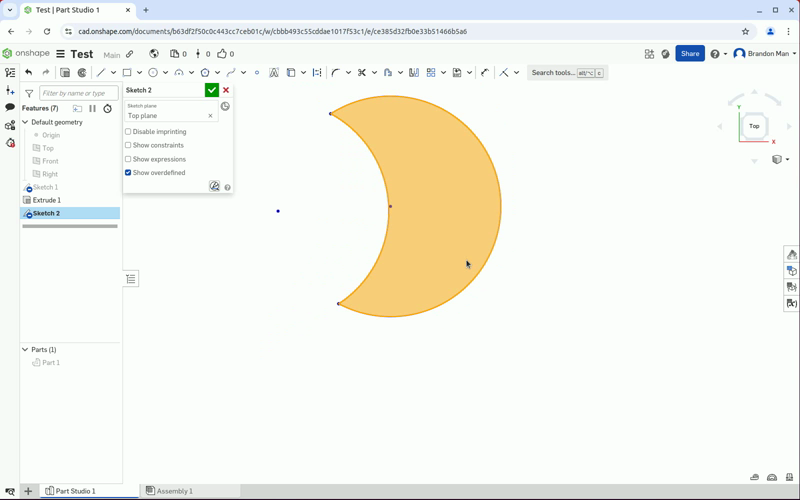
scroll(-6)
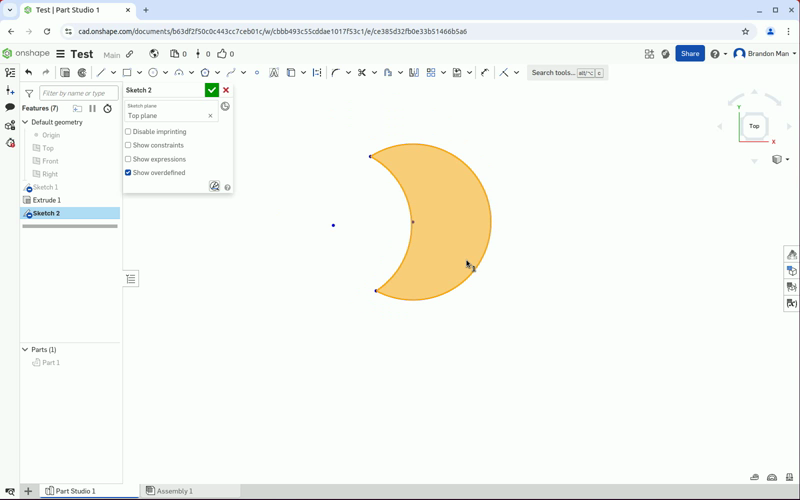
scroll(-6)
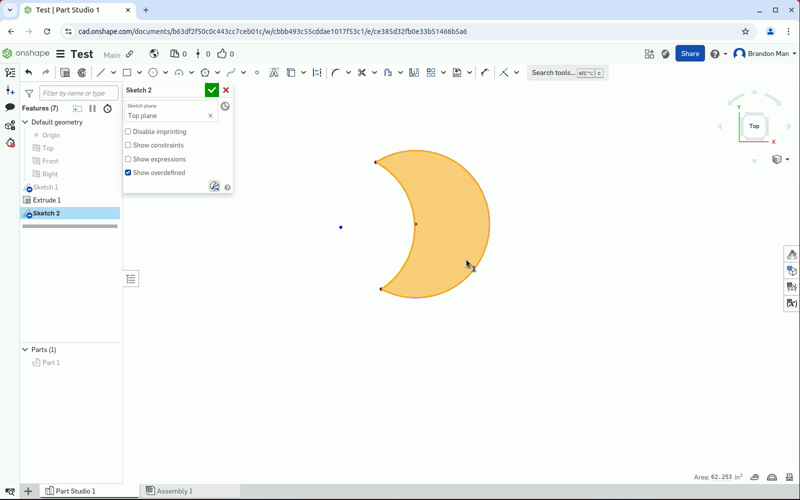
scroll(-6)
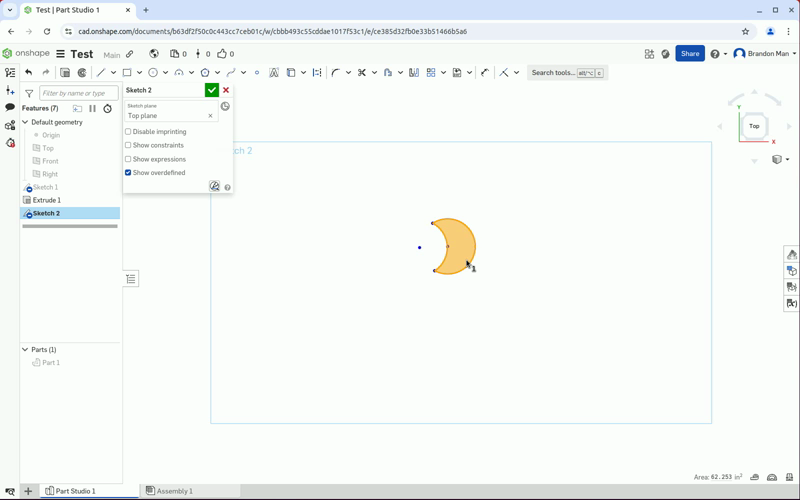
mouse_move(73, 352)
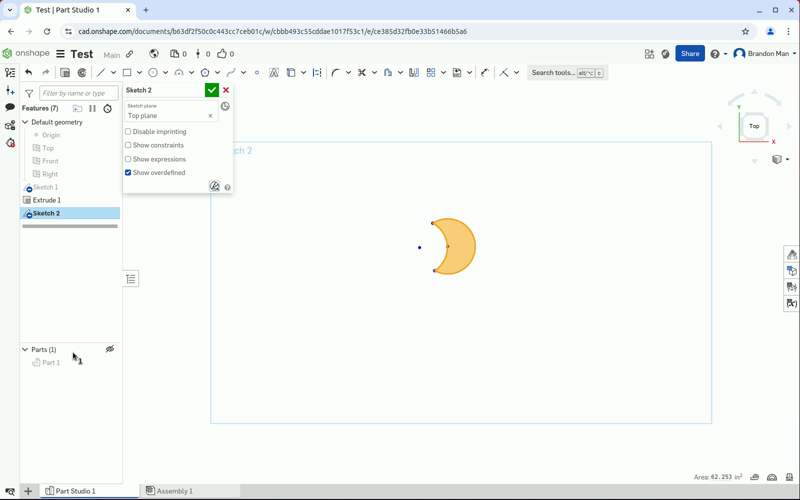
key(shift+y)
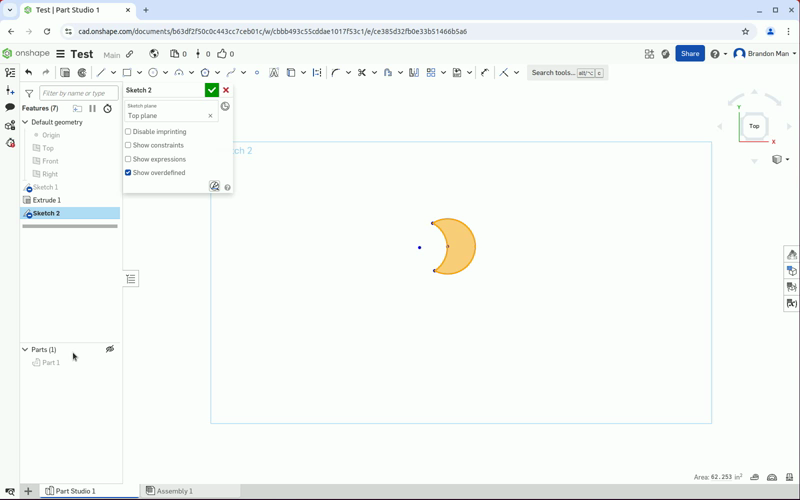
key(shift+e)
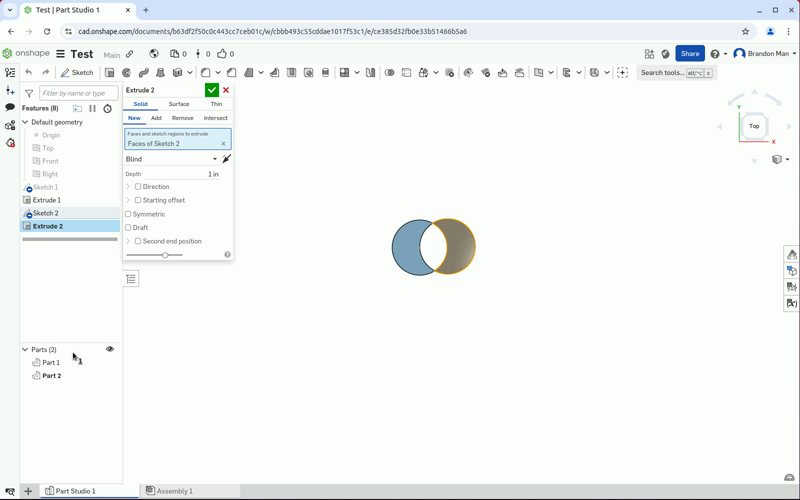
mouse_move(143, 106)
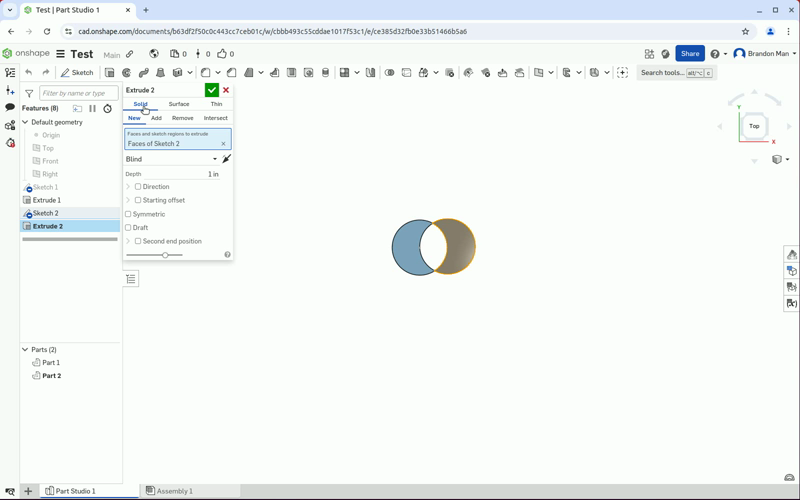
click(143, 106)
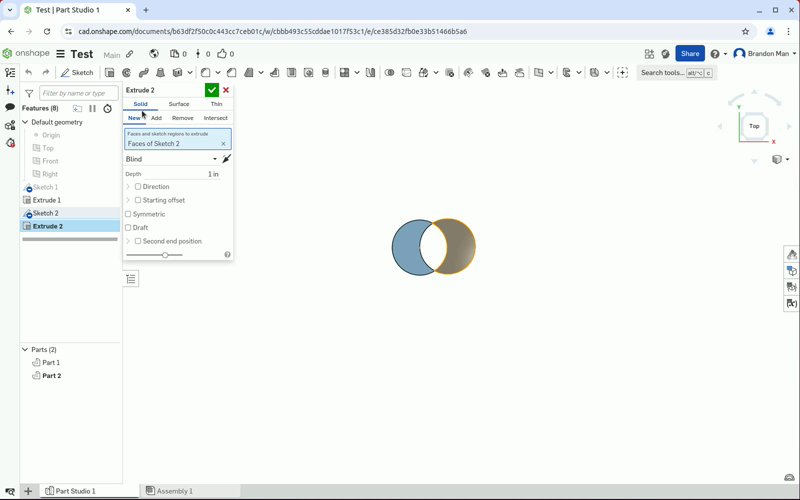
mouse_move(137, 120)
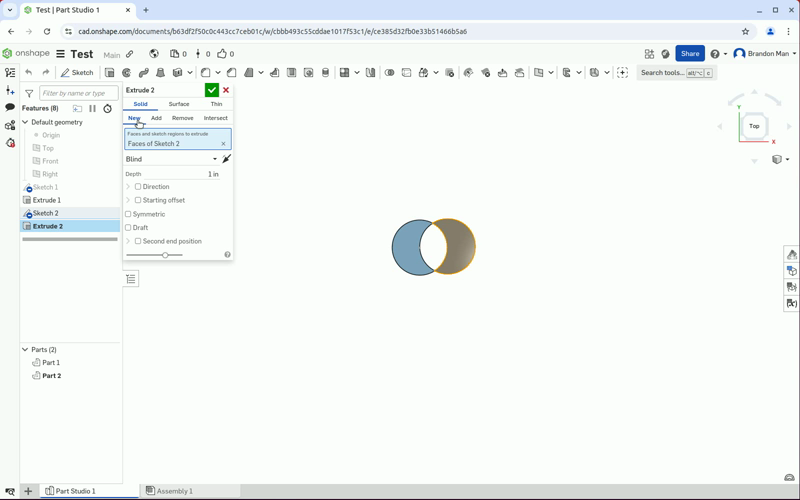
click(137, 120)
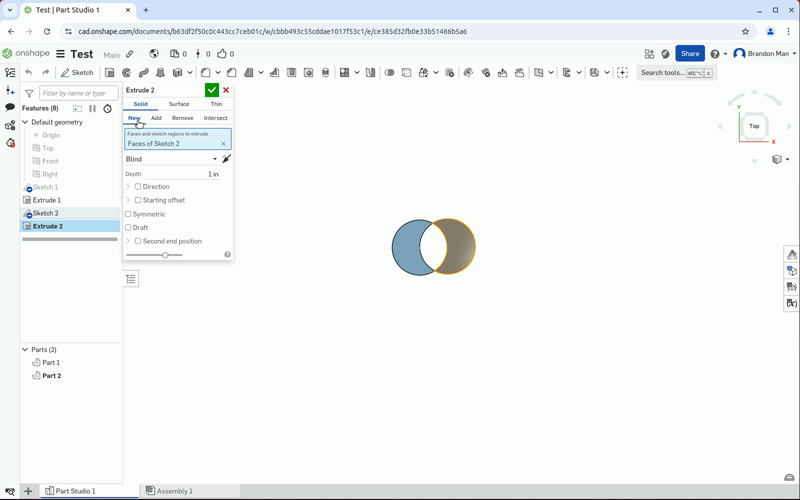
key(tab, 4)
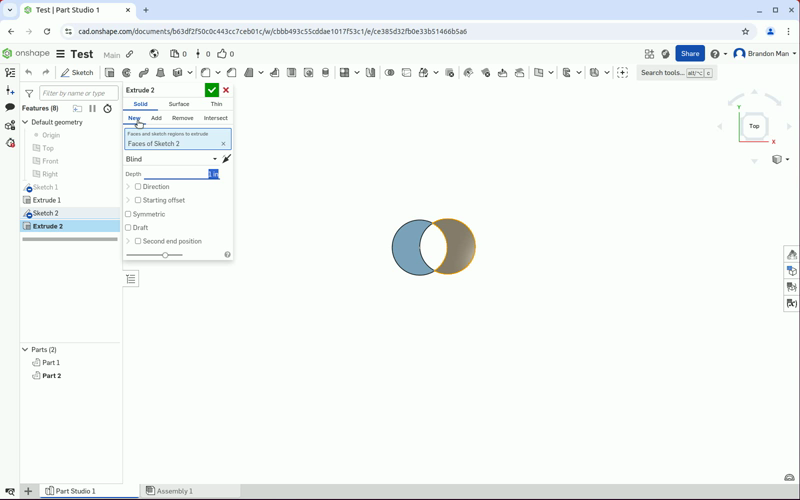
text(-23.108)
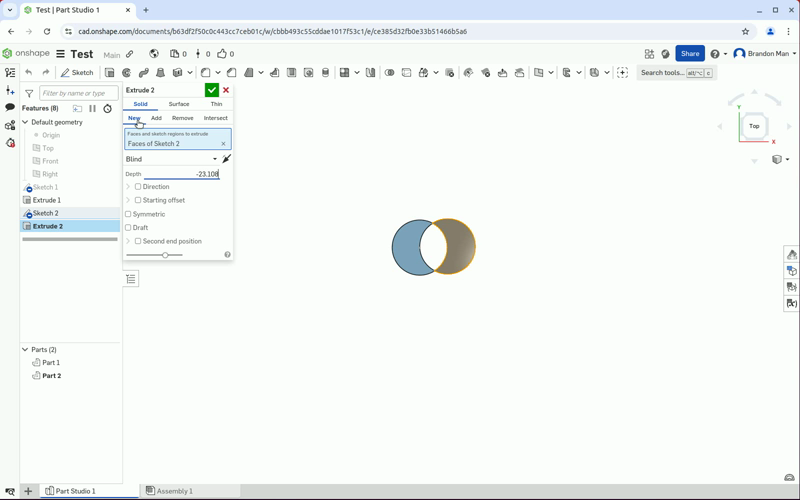
key(enter)
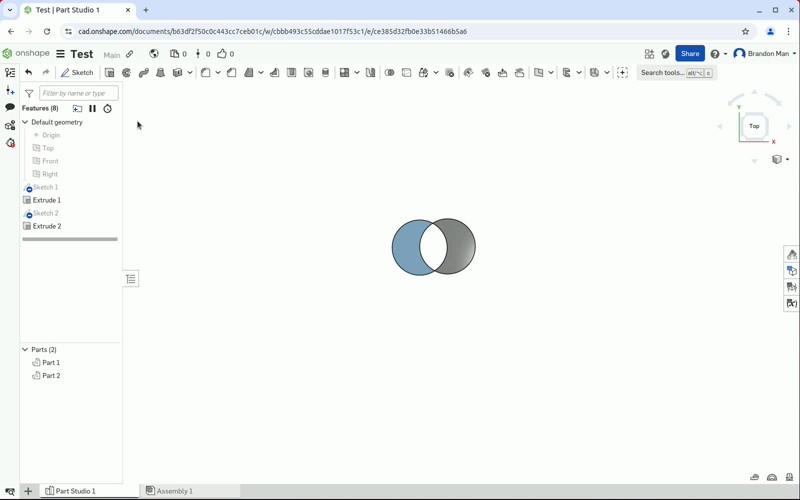
key(shift+h)
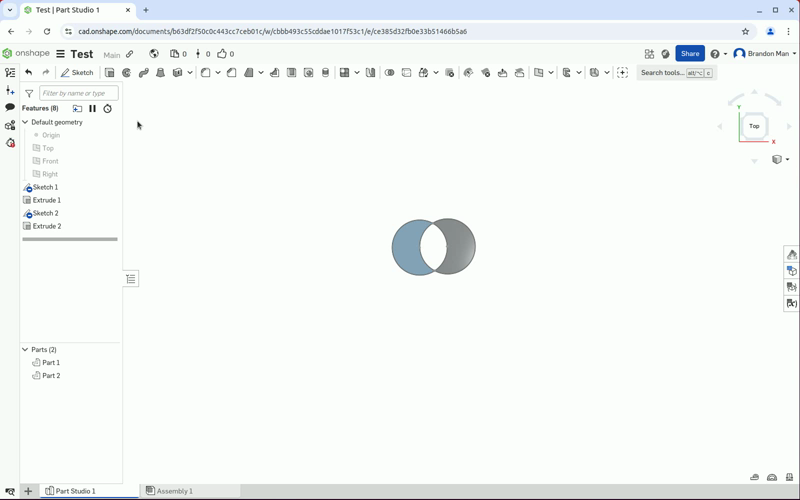
key(shift+h)
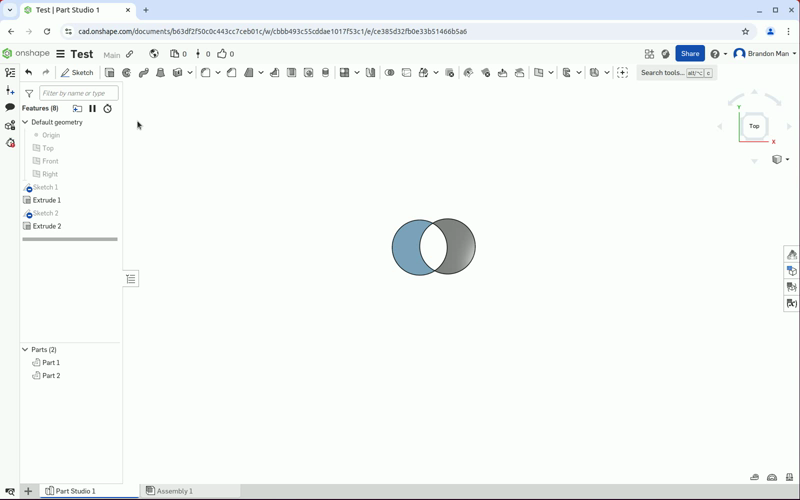
mouse_move(73, 189)
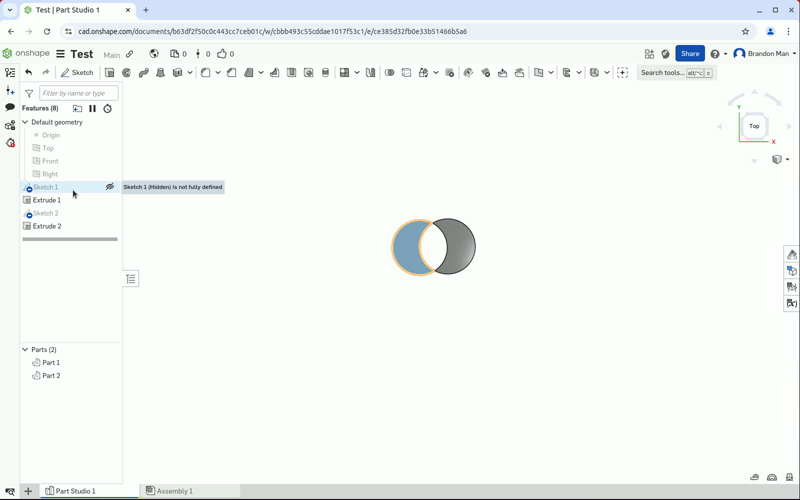
click(73, 189)
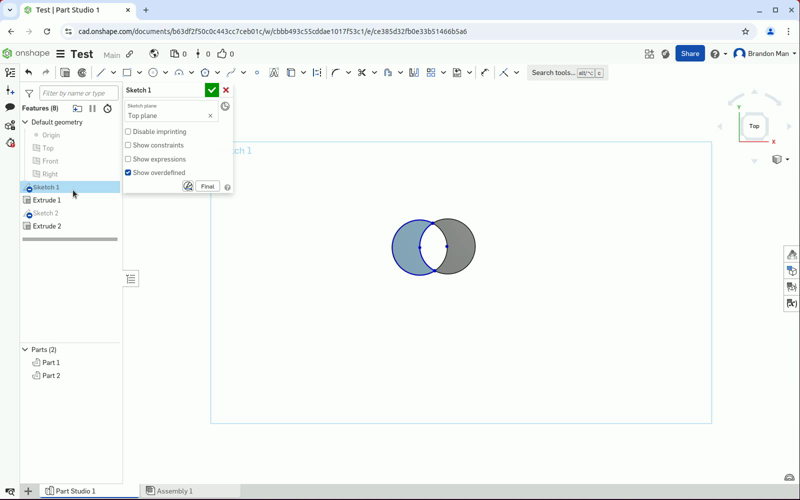
mouse_move(229, 92)
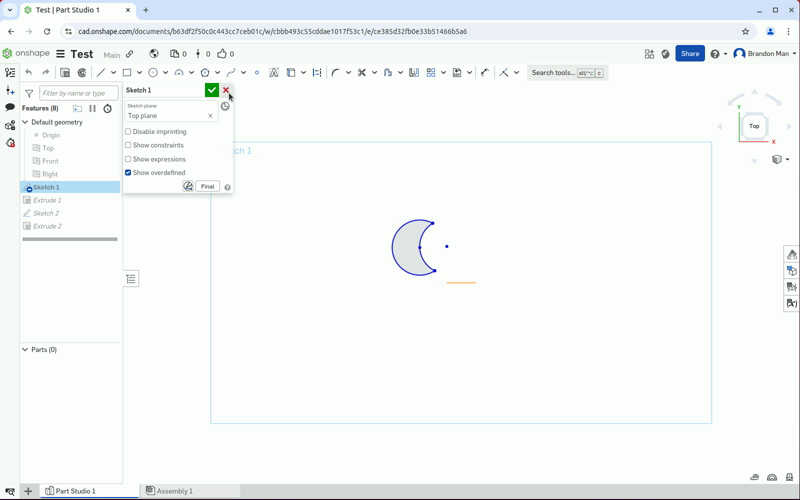
click(229, 92)
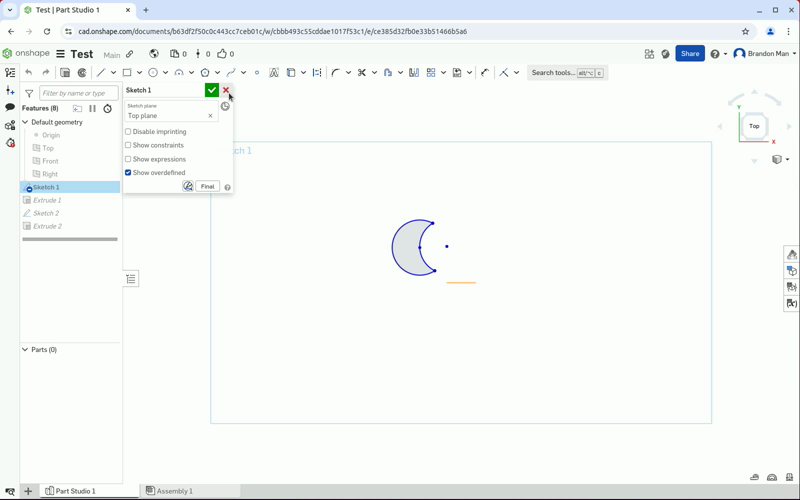
key(shift+s)
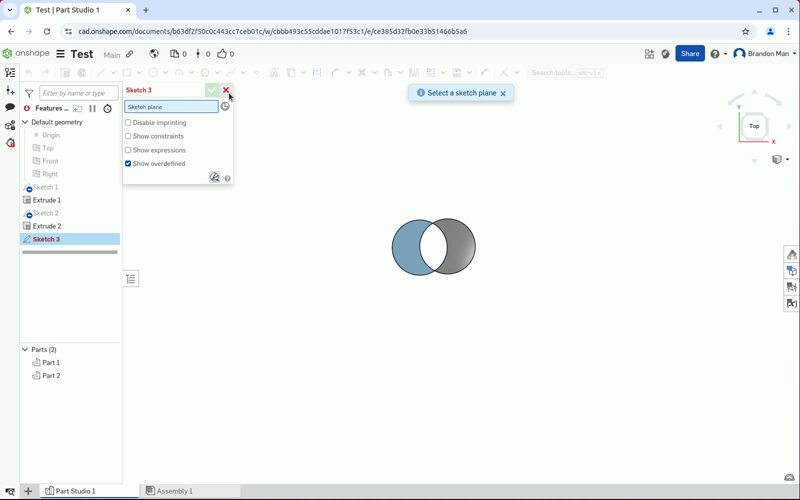
mouse_move(73, 150)
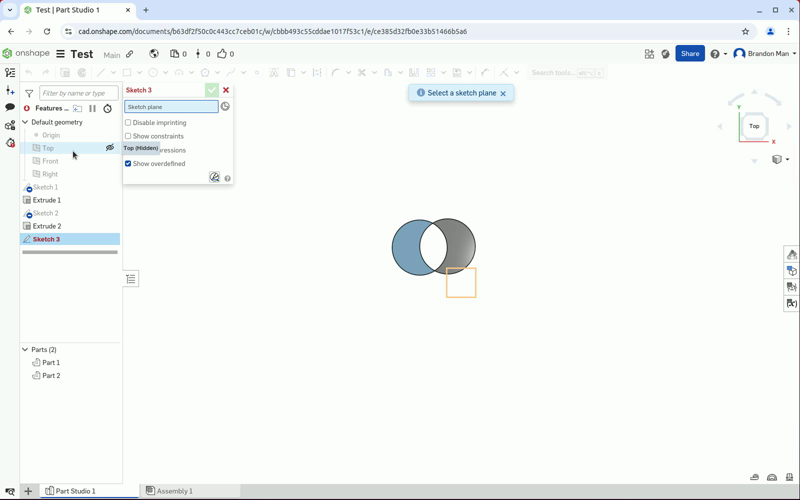
click(73, 150)
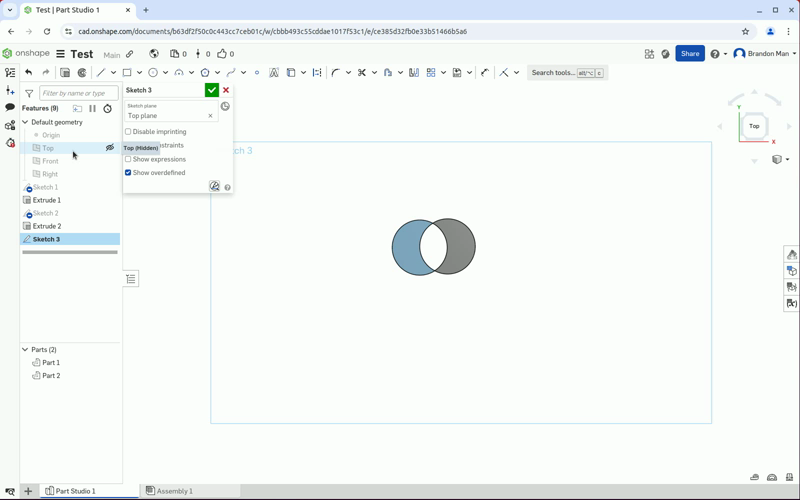
mouse_move(73, 352)
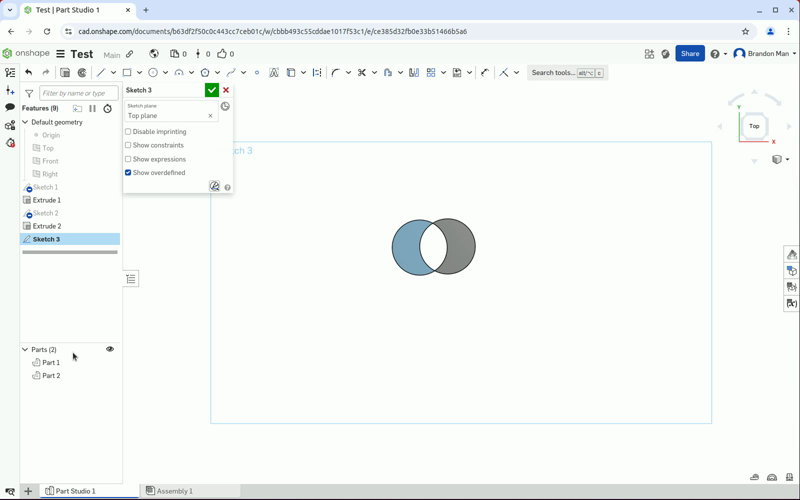
key(y)
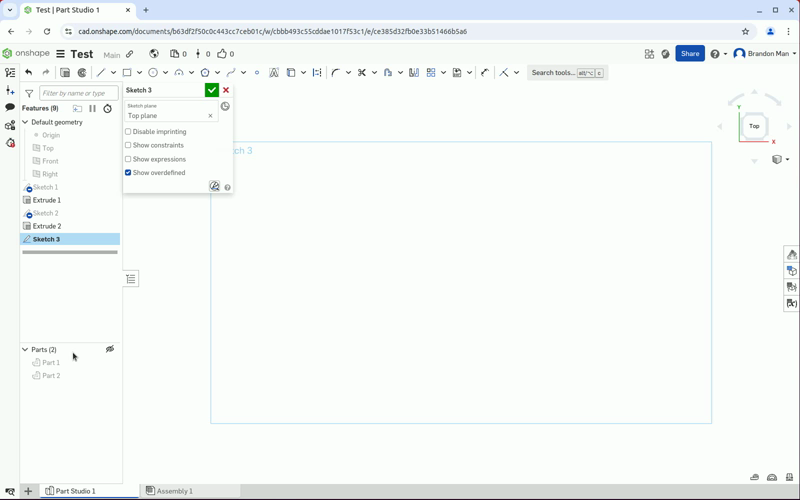
key(a)
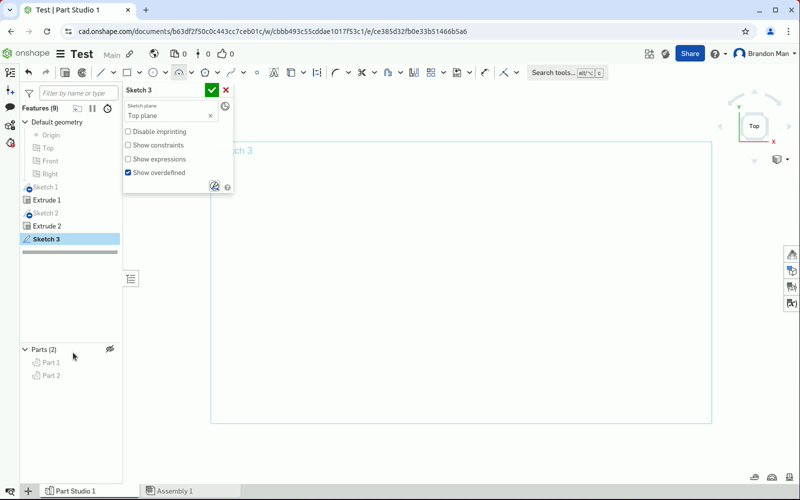
key_down(shift)
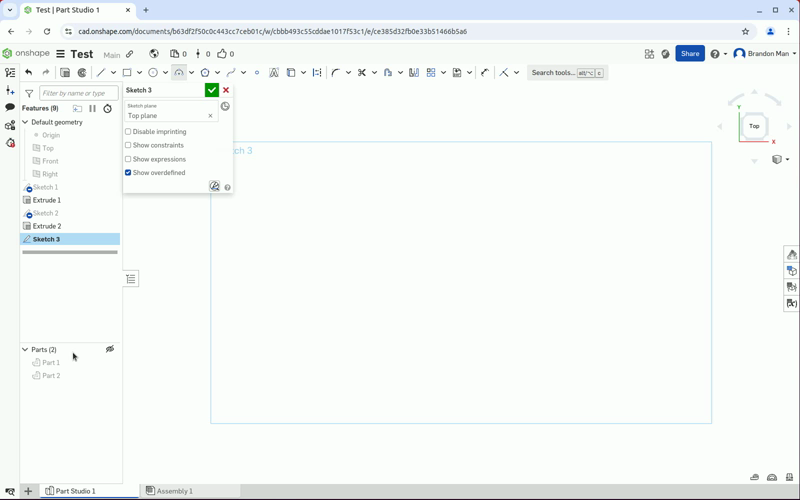
mouse_move(432, 223)
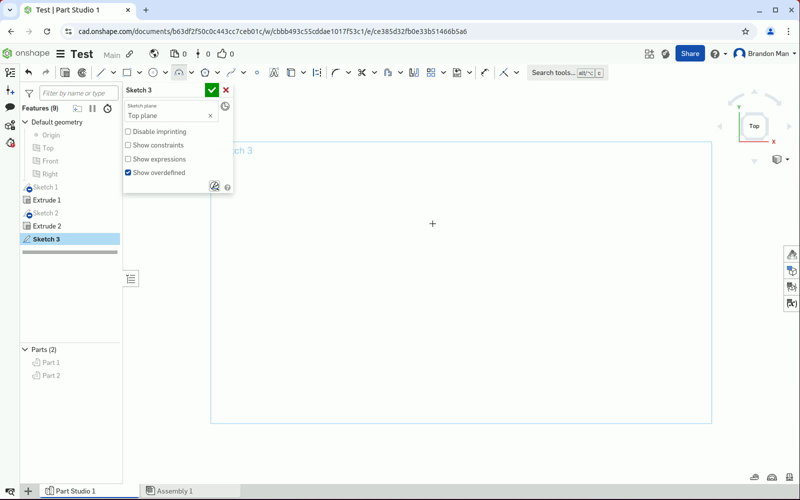
click(432, 223)
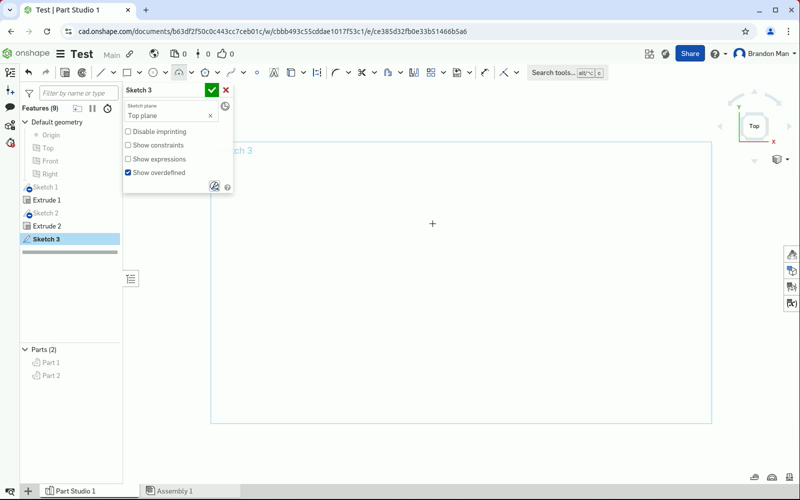
key_up(shift)
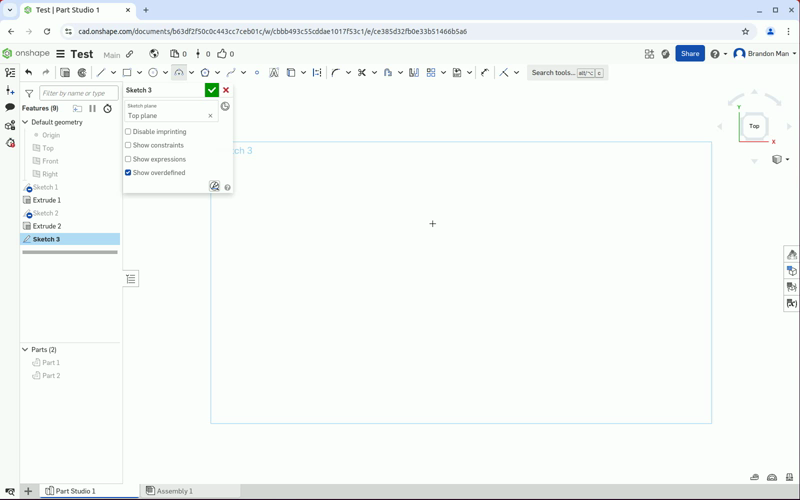
key_down(shift)
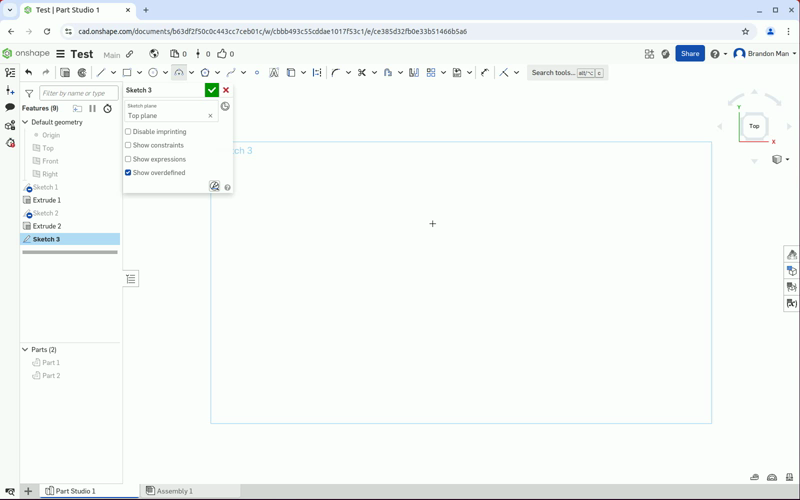
mouse_move(434, 271)
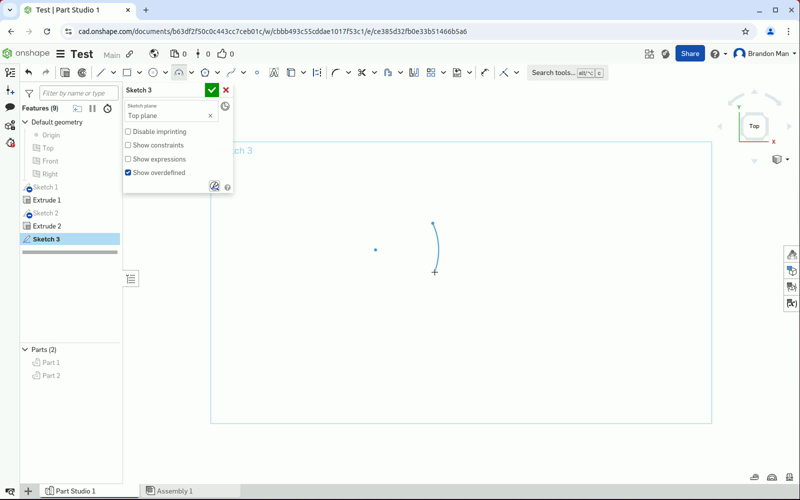
click(434, 271)
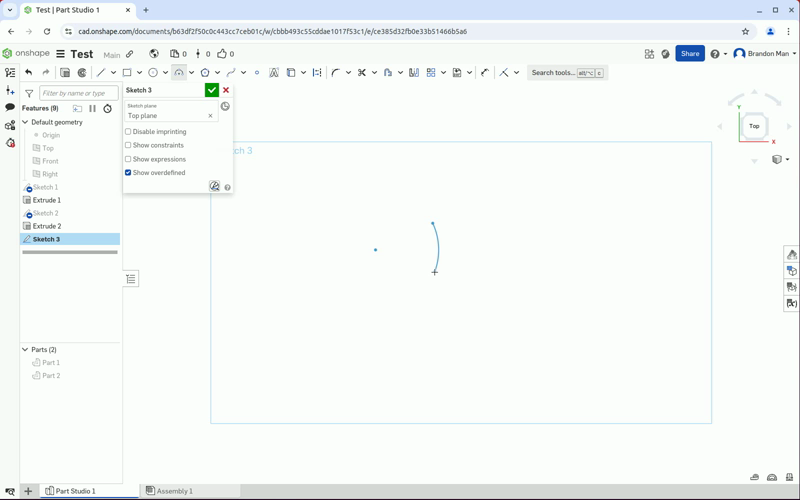
mouse_move(419, 248)
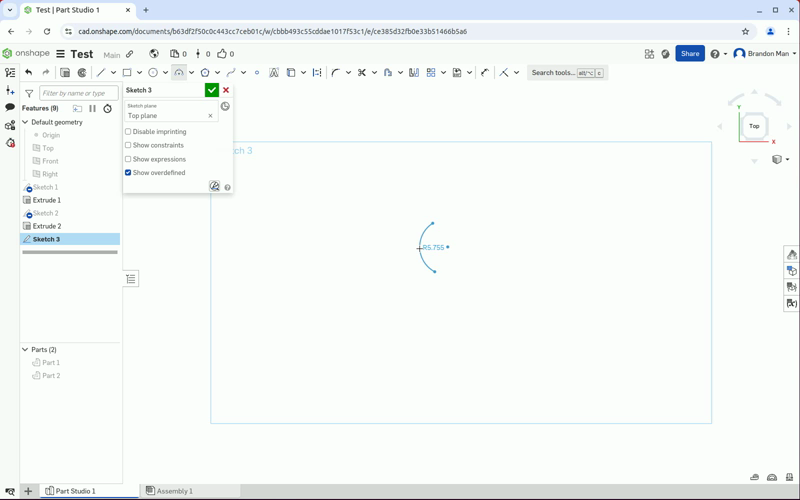
click(419, 248)
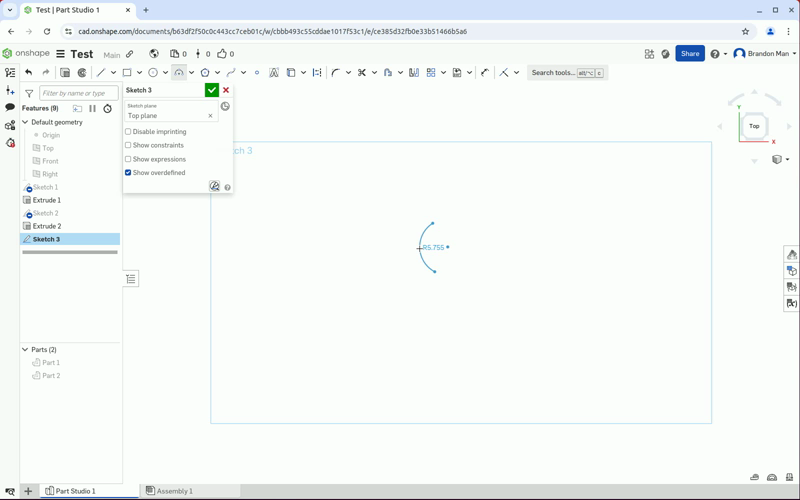
key_up(shift)
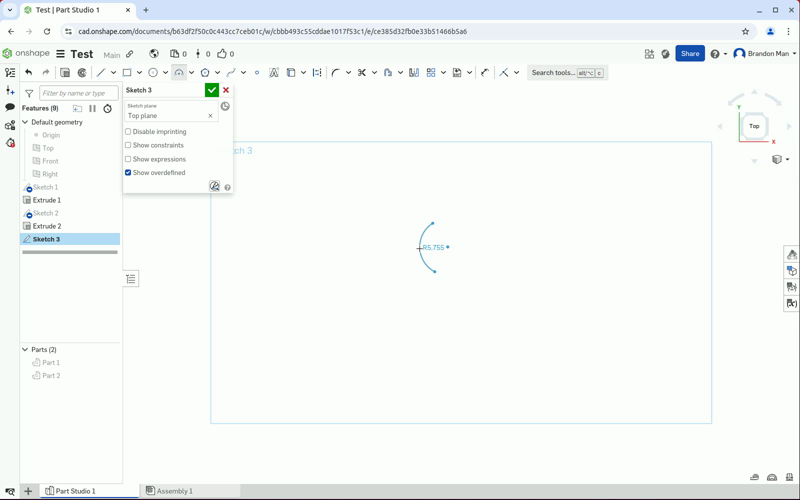
mouse_move(434, 271)
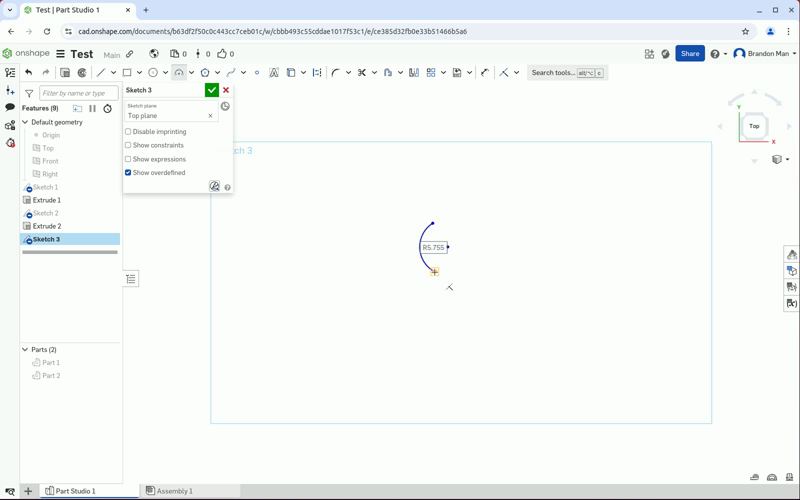
click(434, 271)
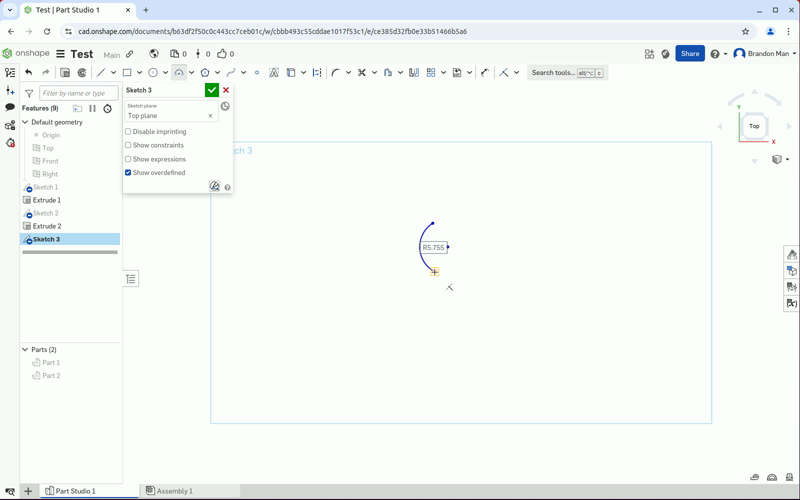
mouse_move(432, 223)
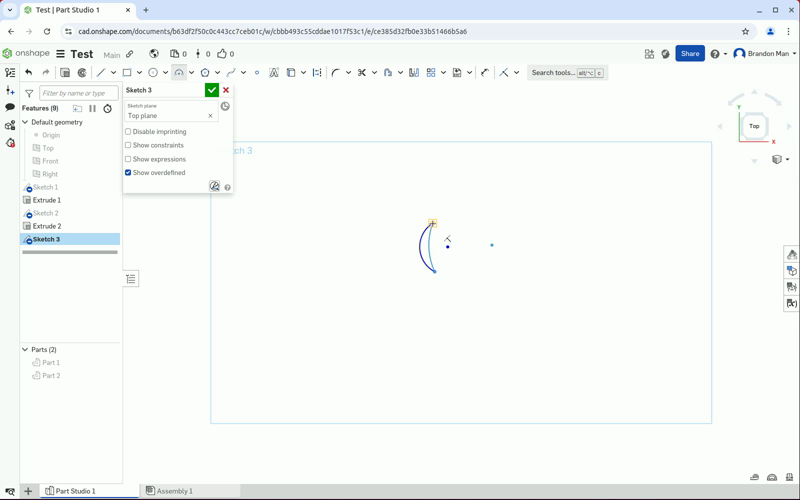
click(432, 223)
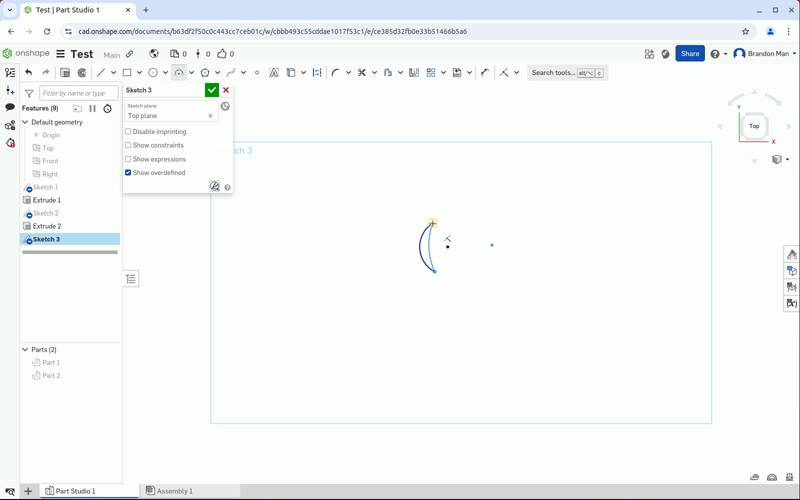
key_down(shift)
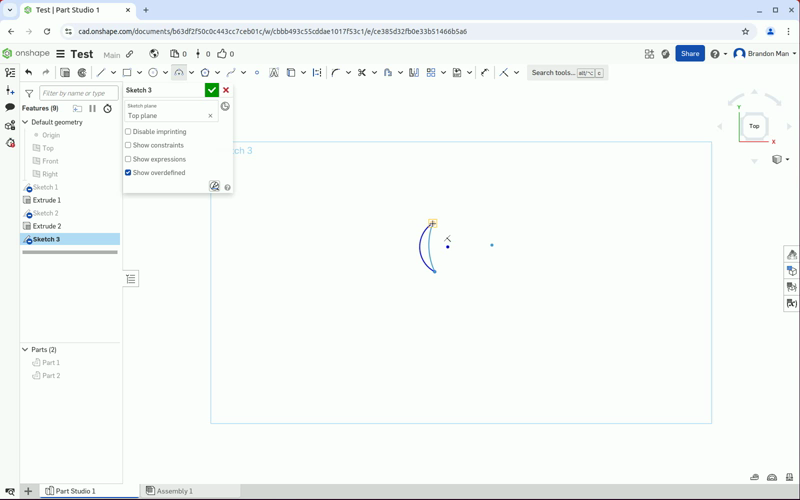
mouse_move(447, 246)
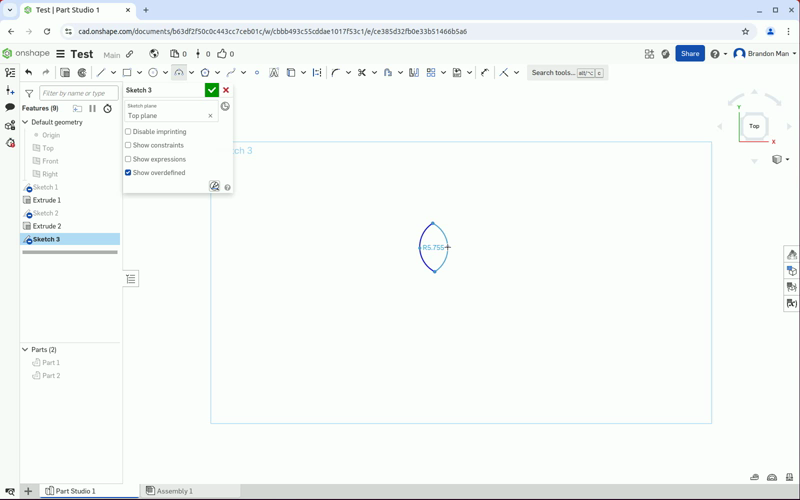
click(447, 246)
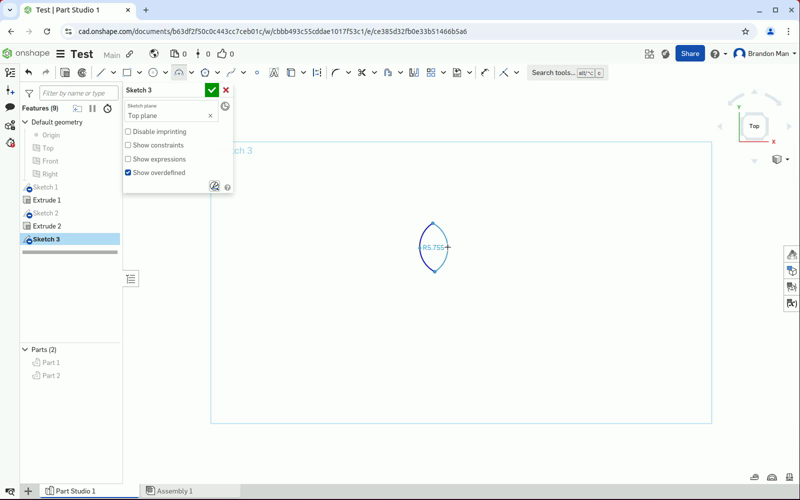
key_up(shift)
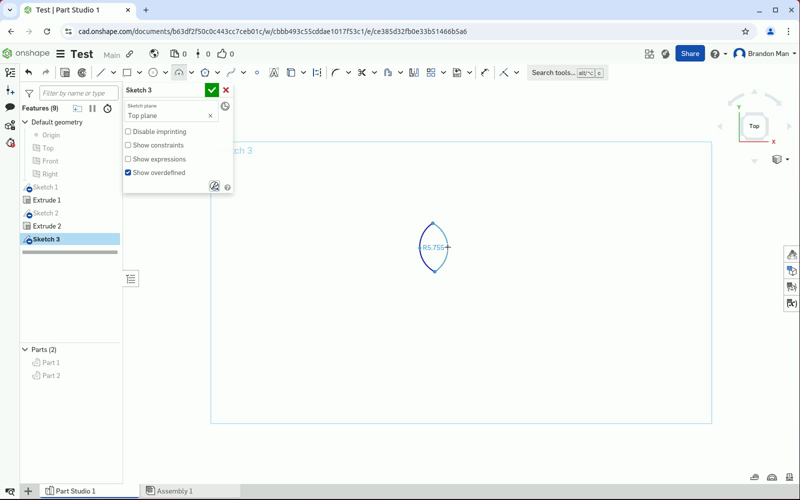
key(esc)
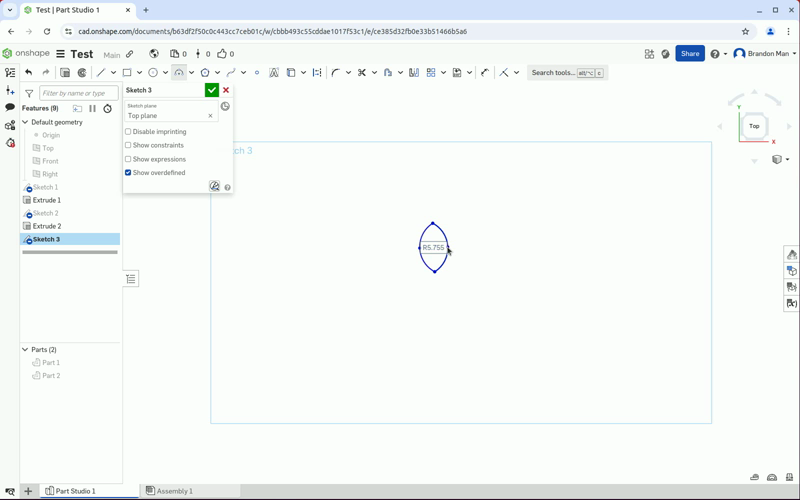
mouse_move(430, 245)
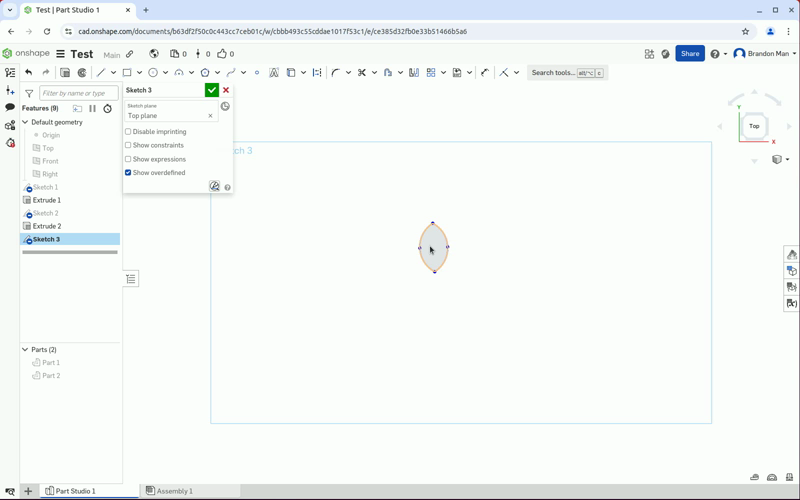
scroll(6)
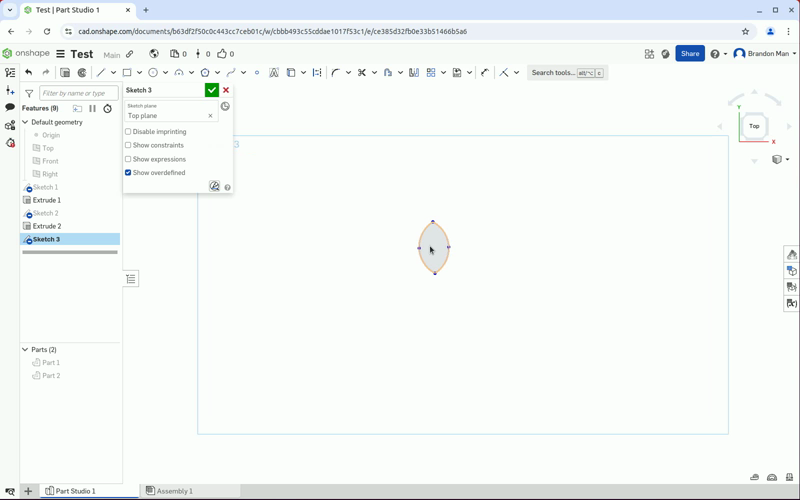
scroll(6)
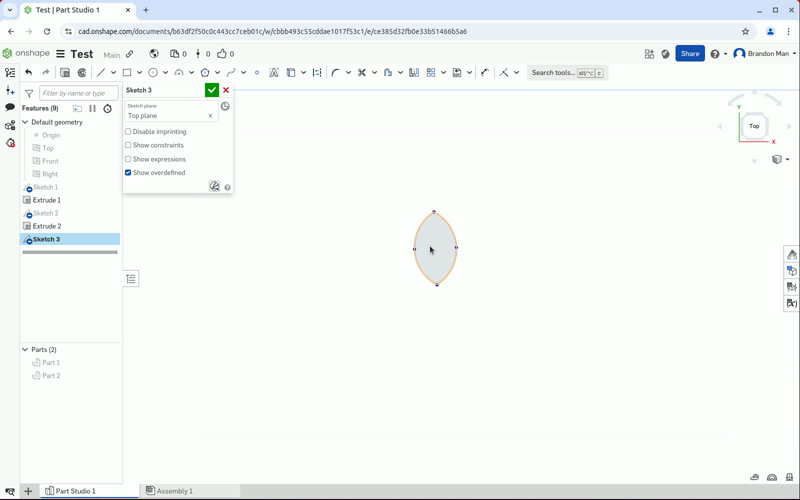
scroll(6)
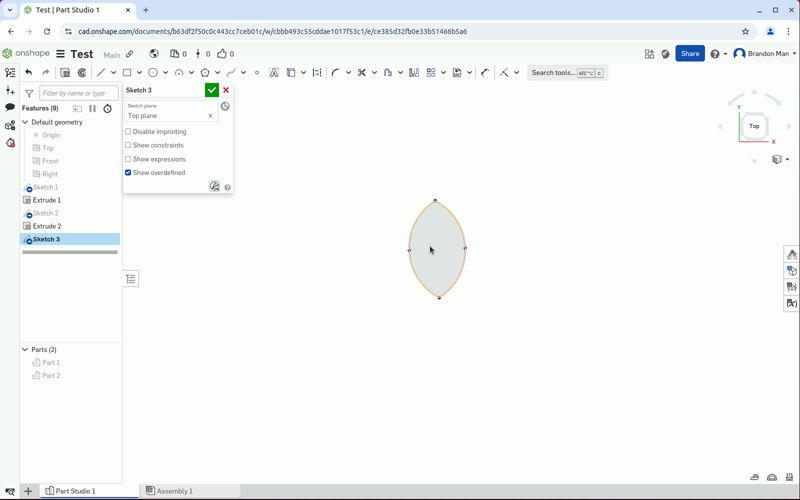
scroll(6)
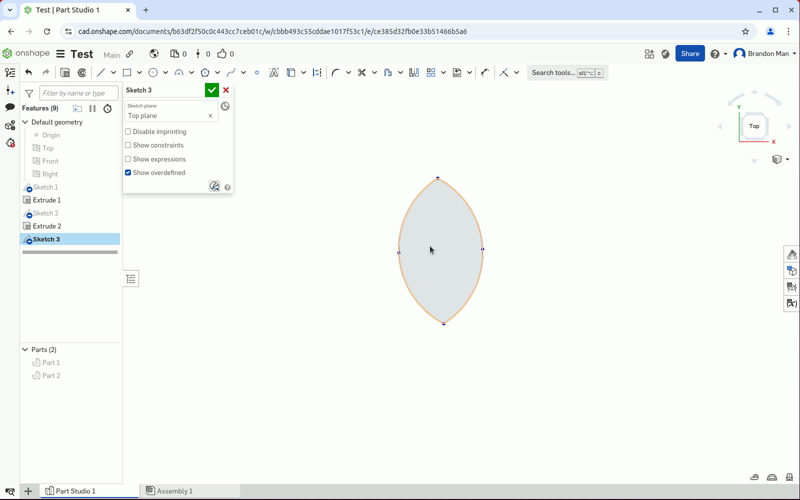
scroll(6)
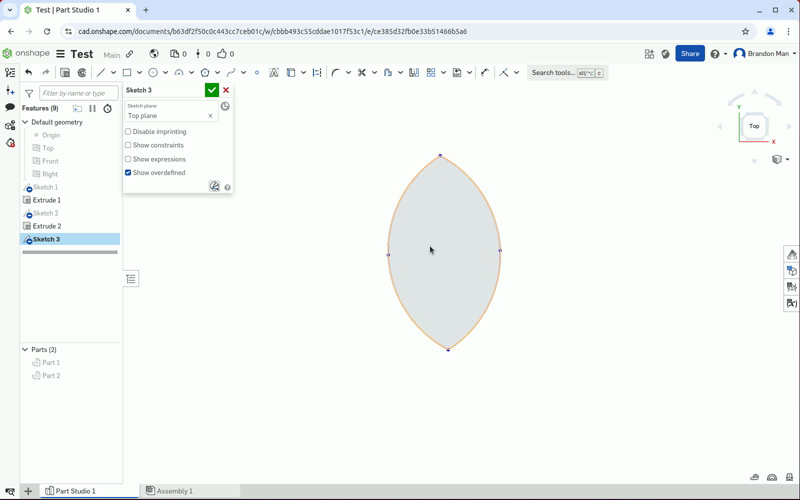
scroll(6)
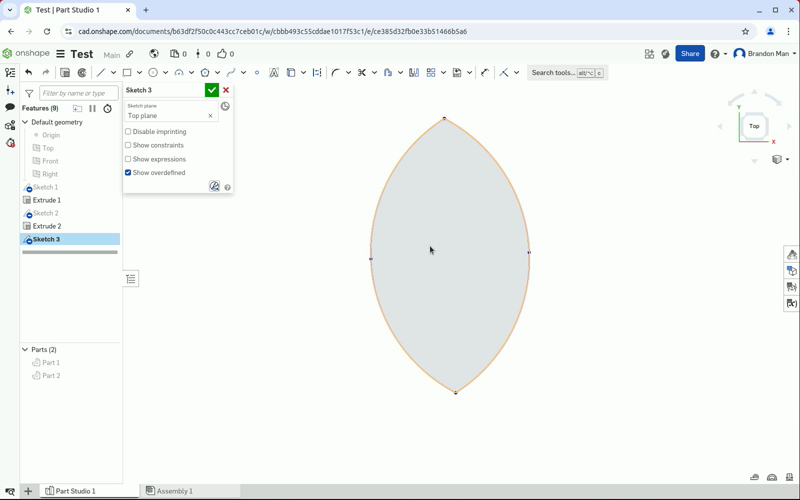
scroll(6)
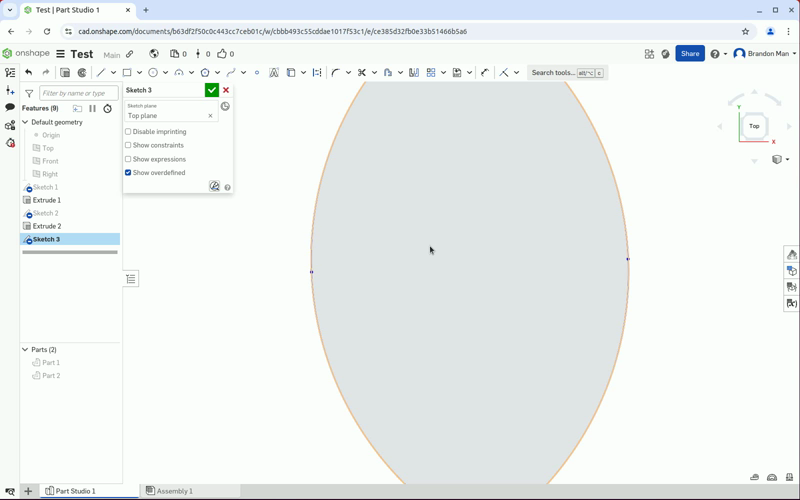
click(430, 245)
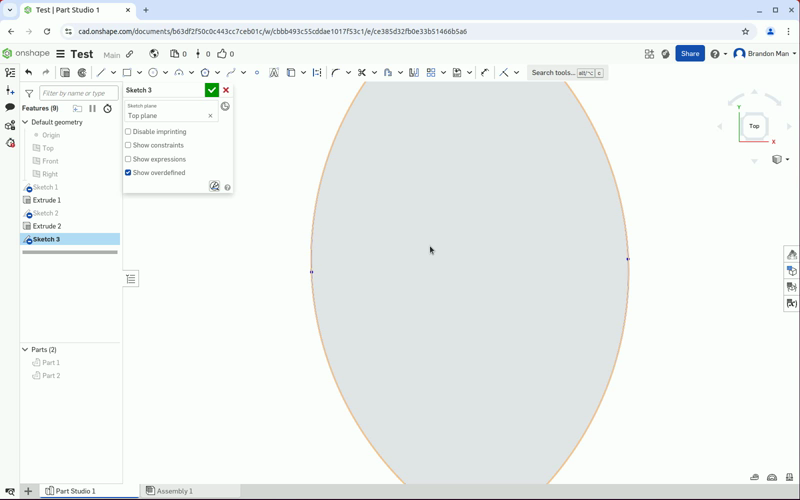
scroll(-6)
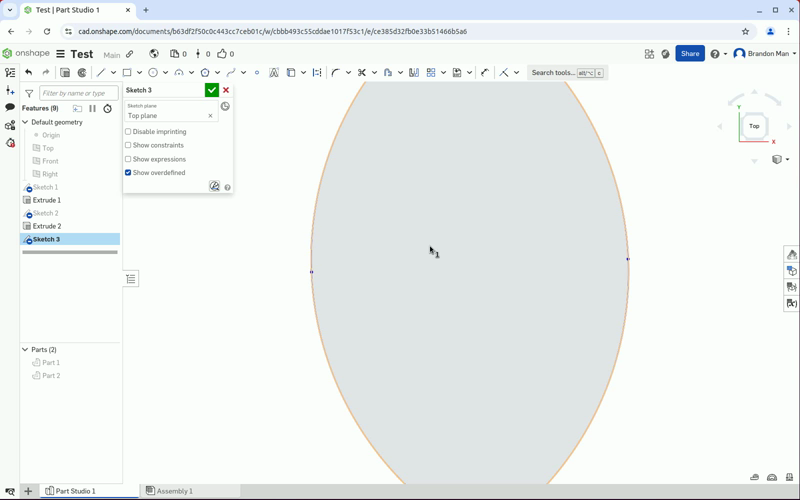
scroll(-6)
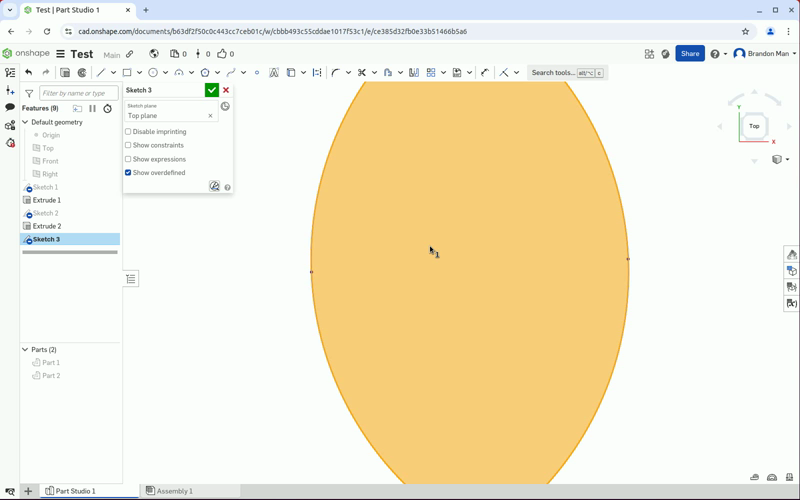
scroll(-6)
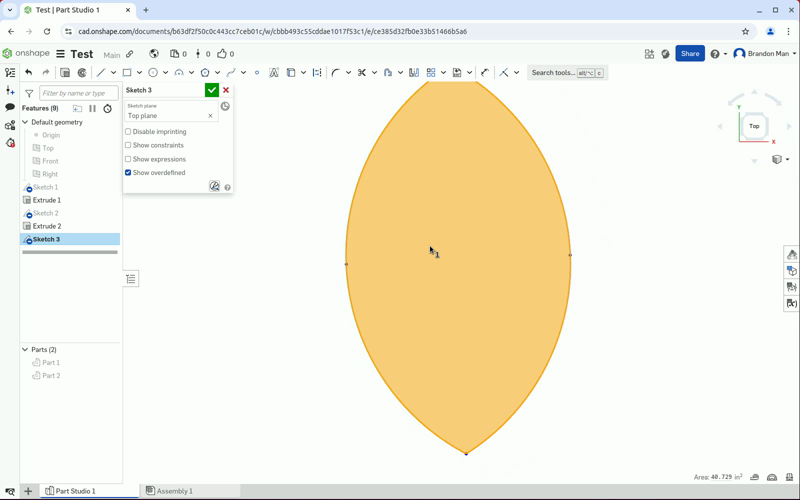
scroll(-6)
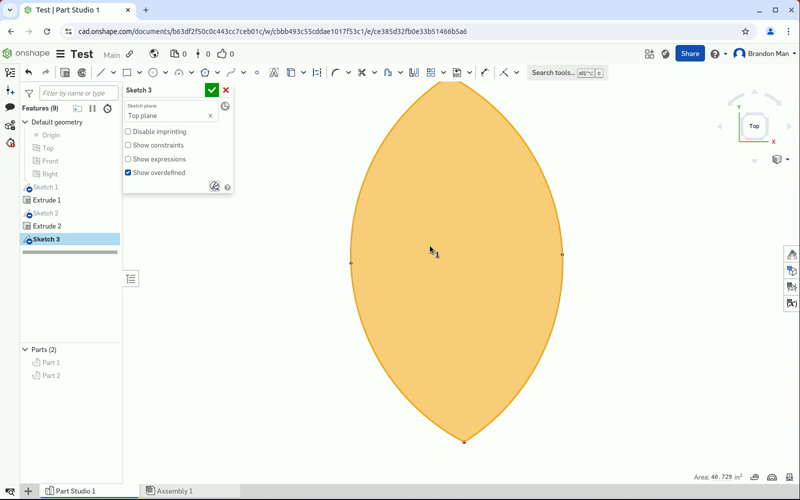
scroll(-6)
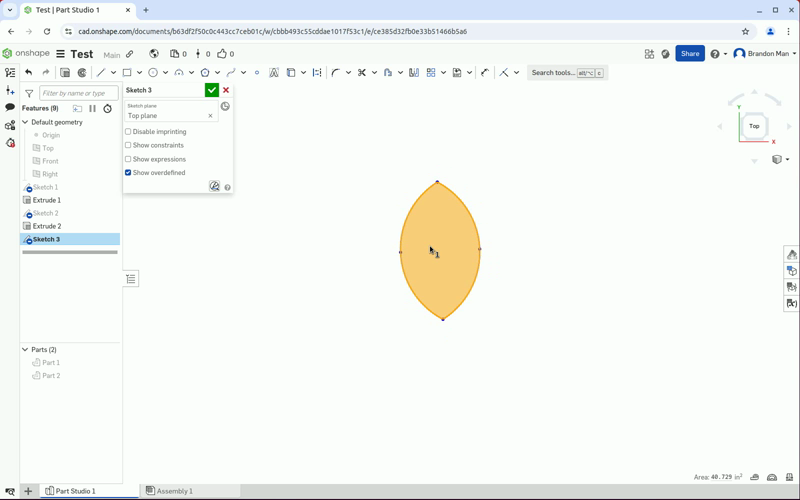
scroll(-6)
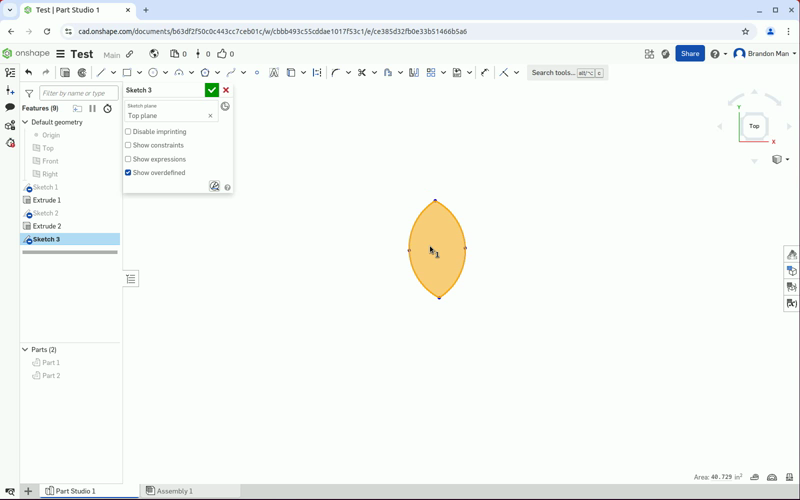
scroll(-6)
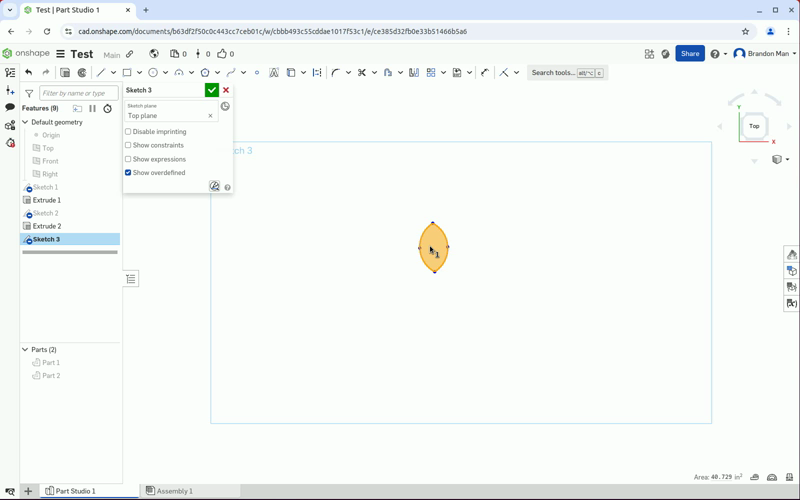
mouse_move(73, 352)
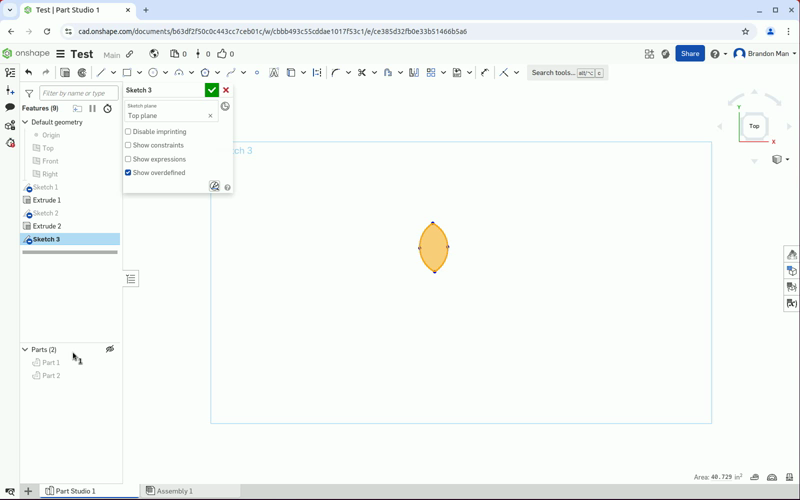
key(shift+y)
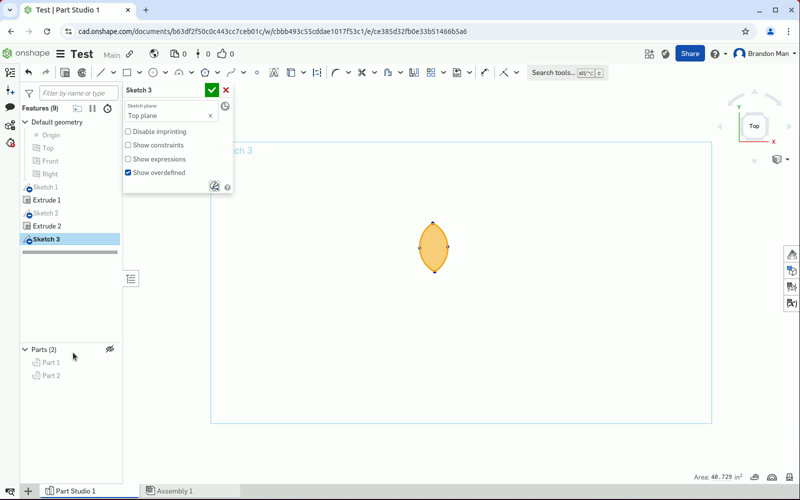
key(shift+e)
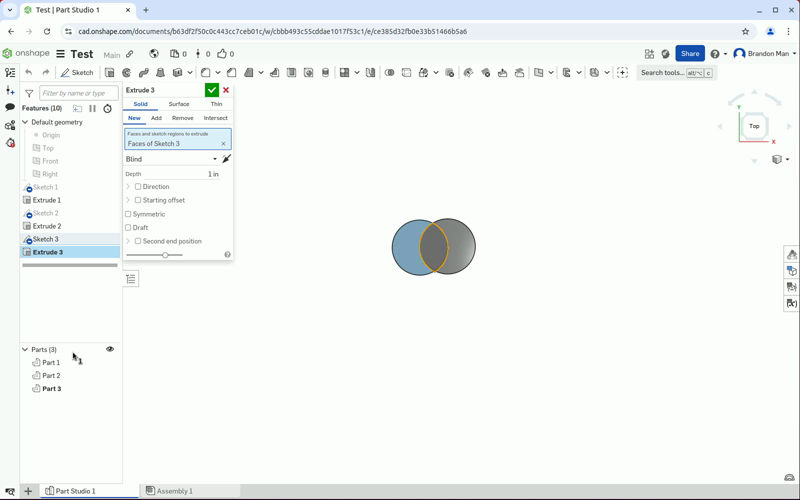
mouse_move(143, 106)
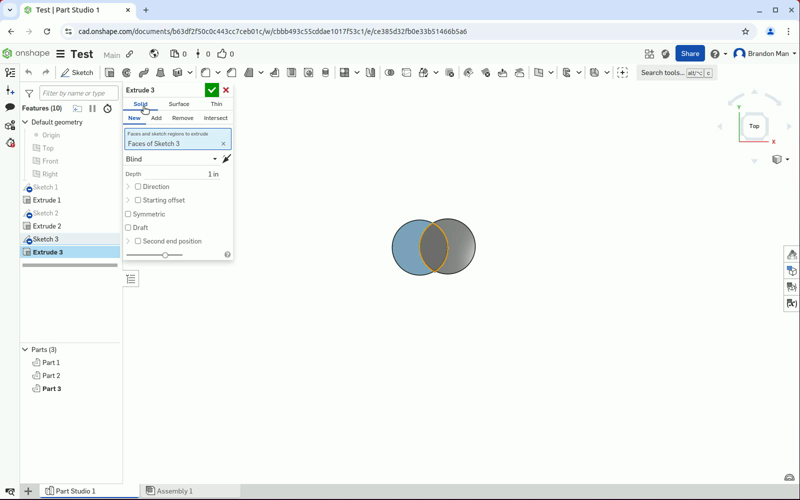
click(143, 106)
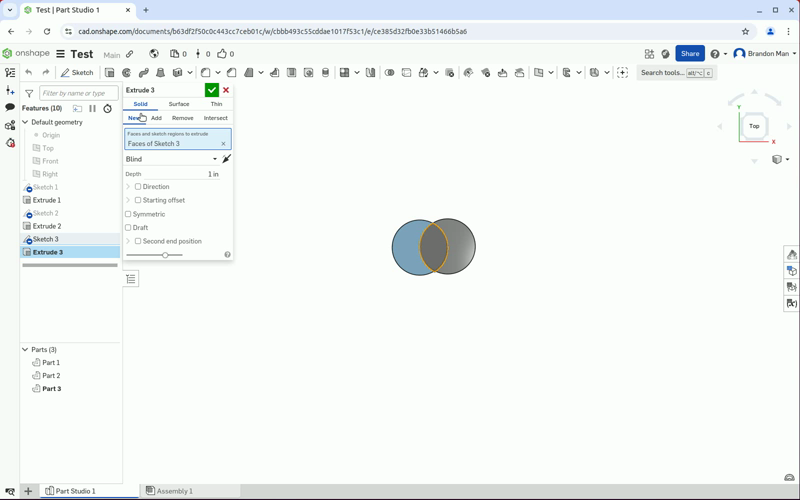
mouse_move(137, 120)
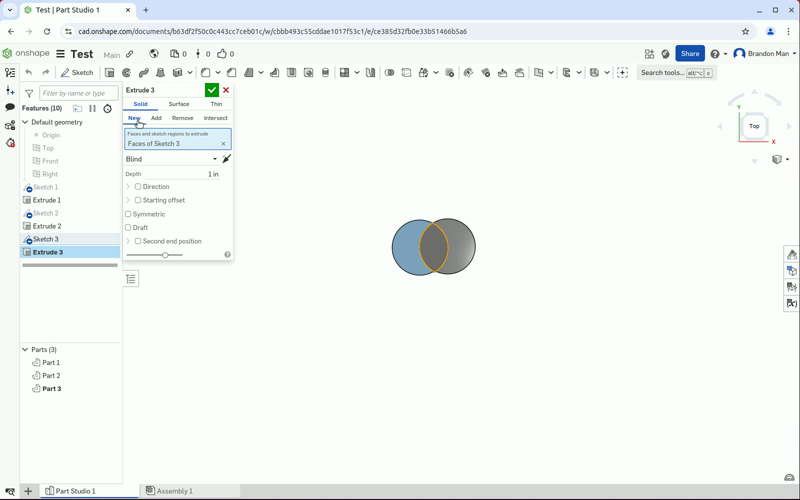
click(137, 120)
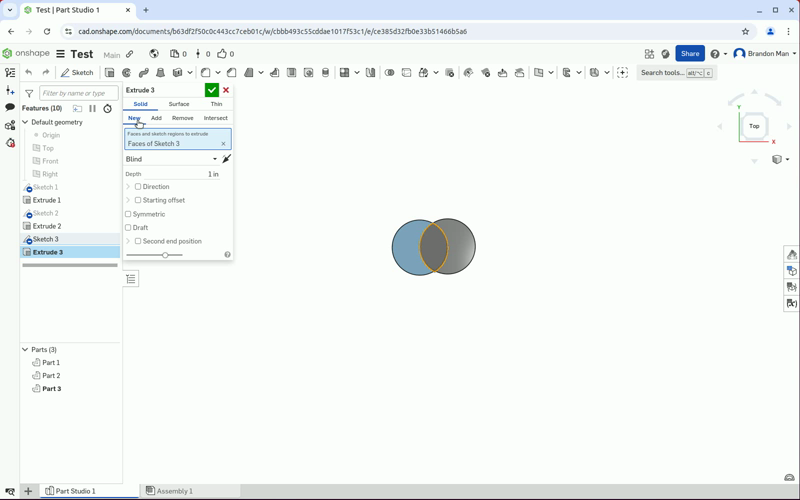
key(tab, 4)
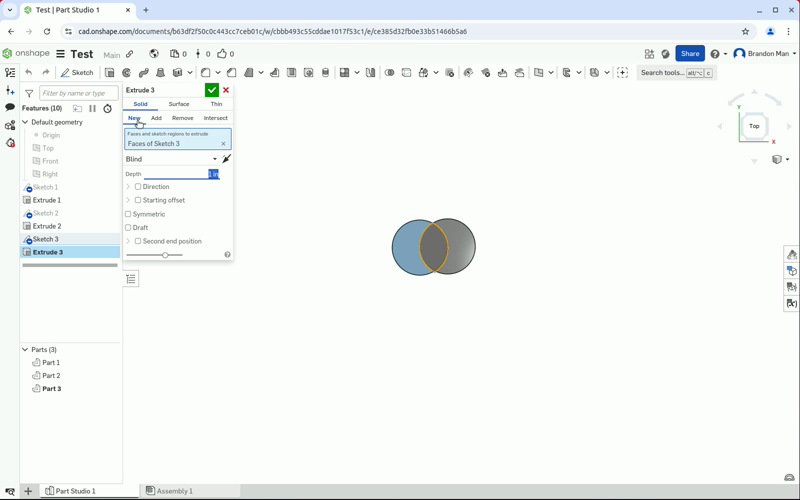
text(-23.108)
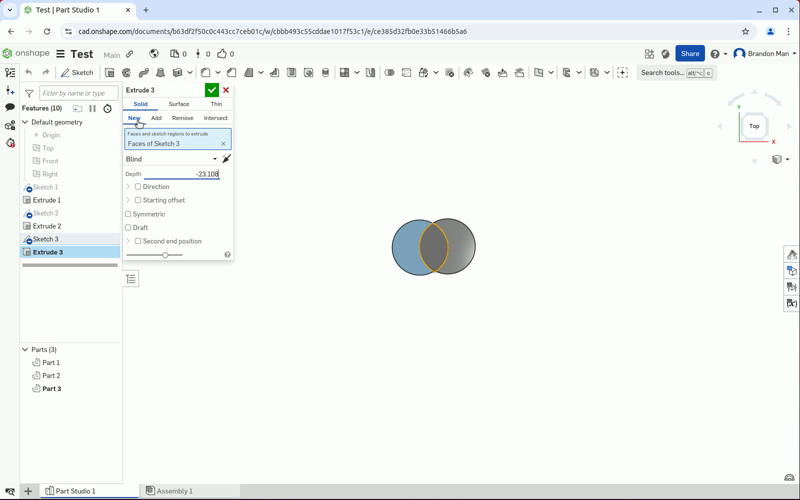
key(enter)
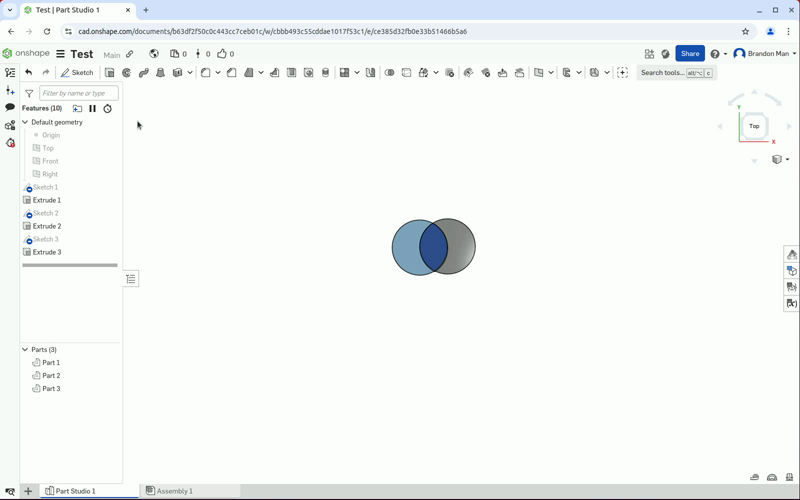
key(shift+h)
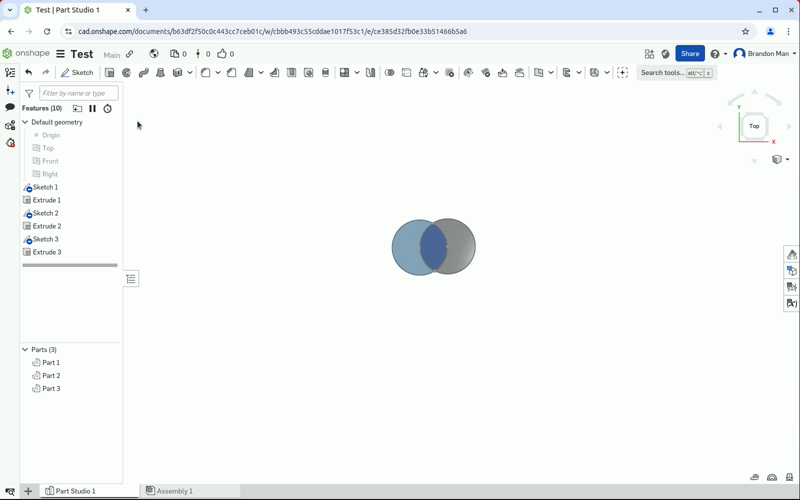
key(shift+h)
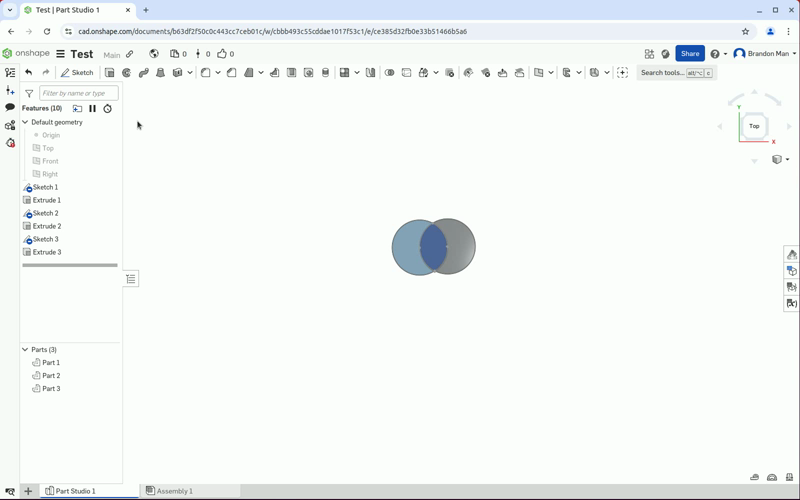
key(shift+7)
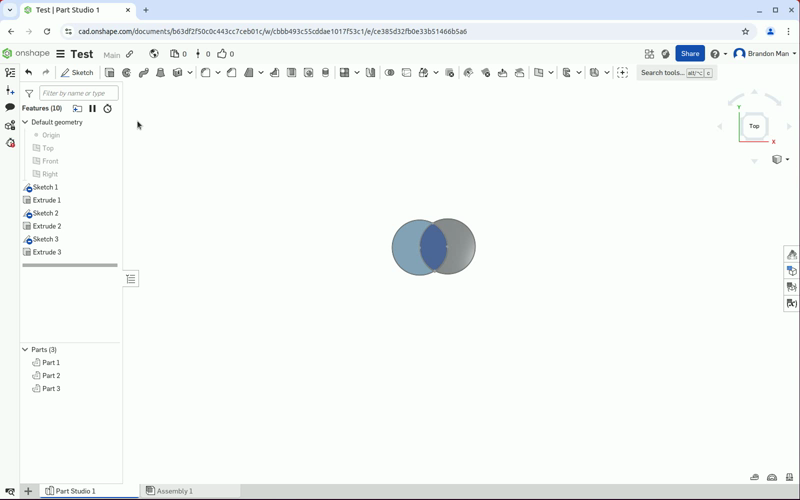
key(up, 3)
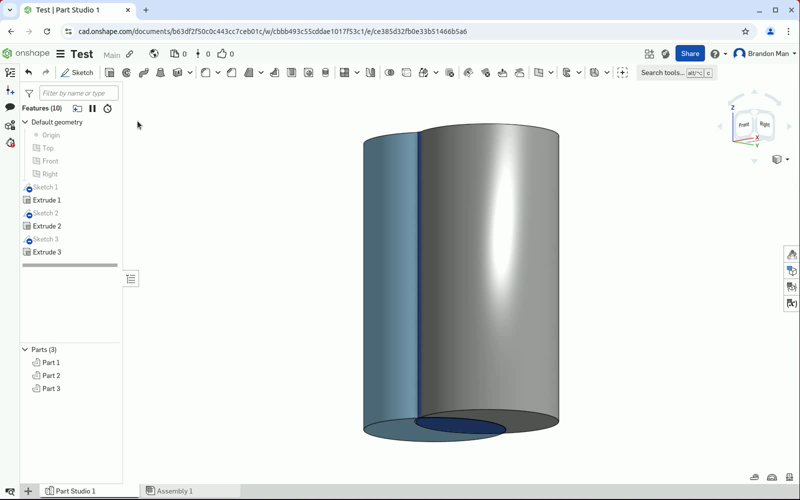
key(left, 3)
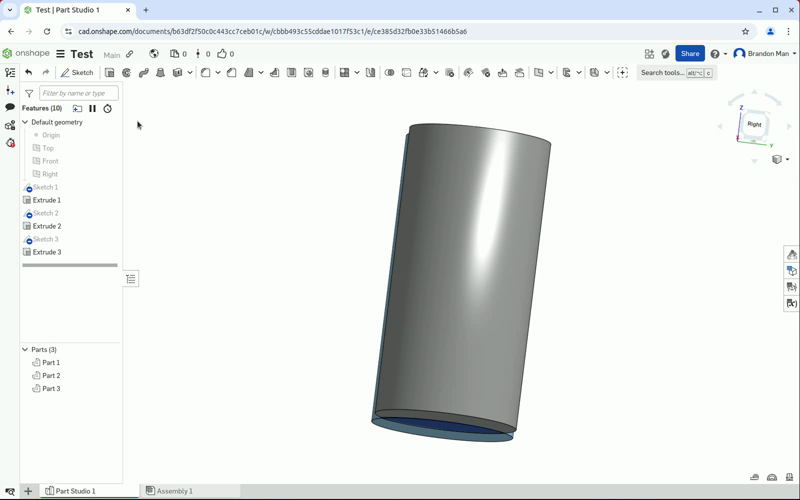
key(right, 3)
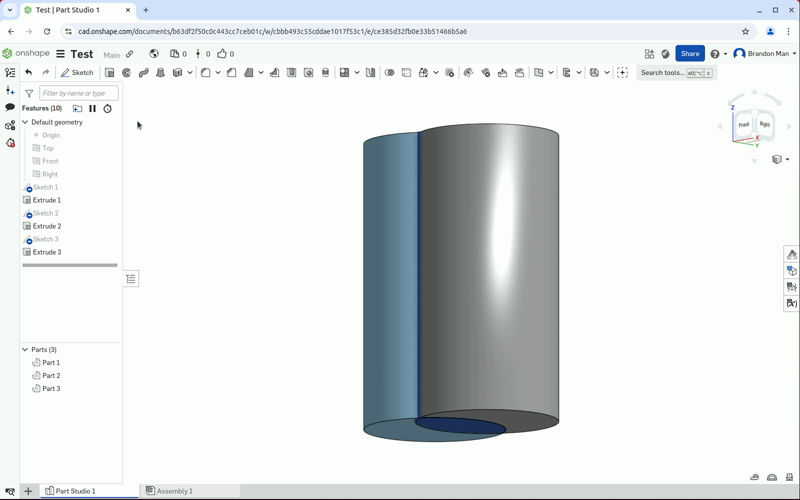
key(down, 3)
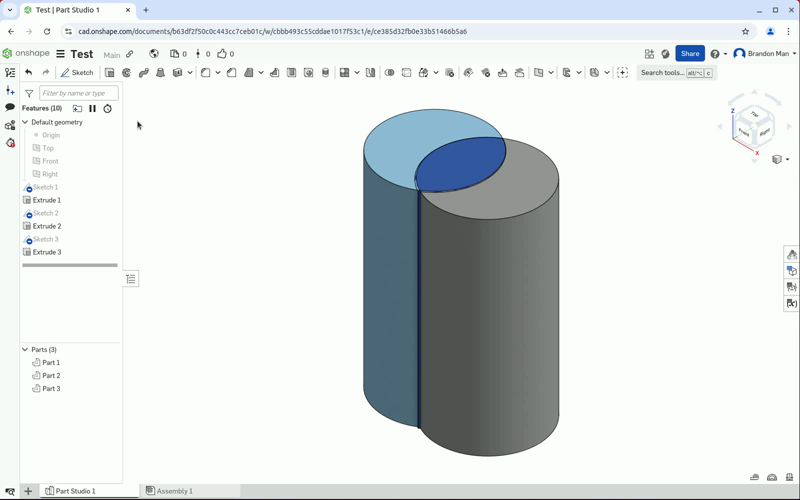
mouse_move(73, 189)
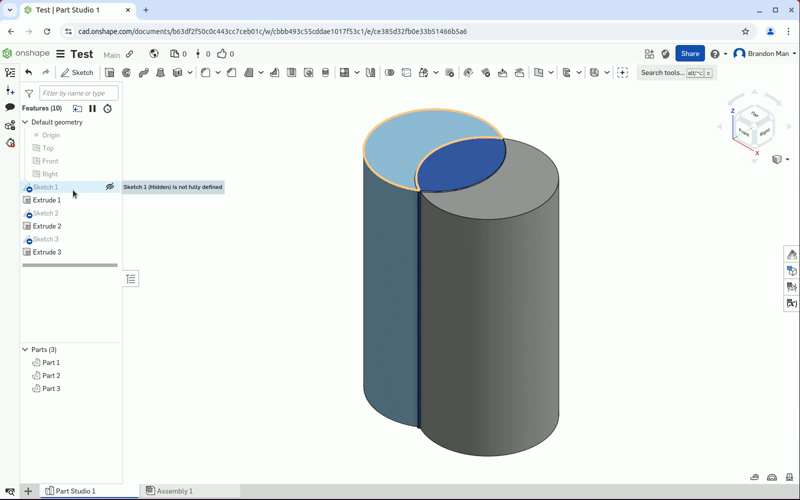
click(73, 189)